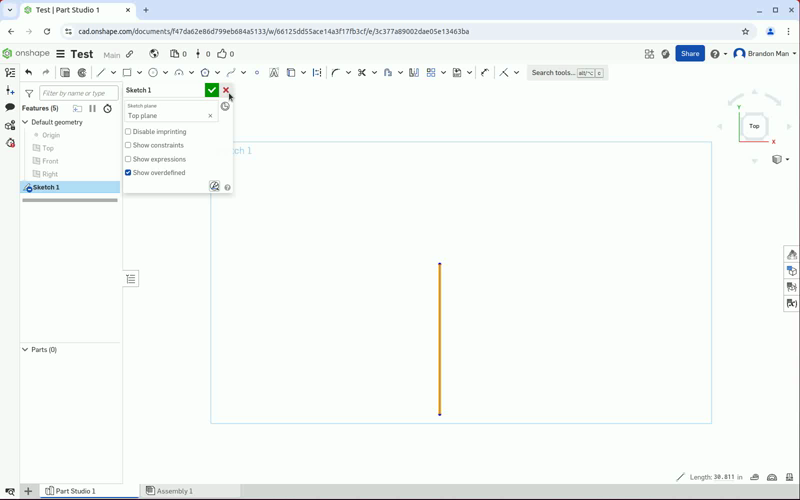
key(shift+h)
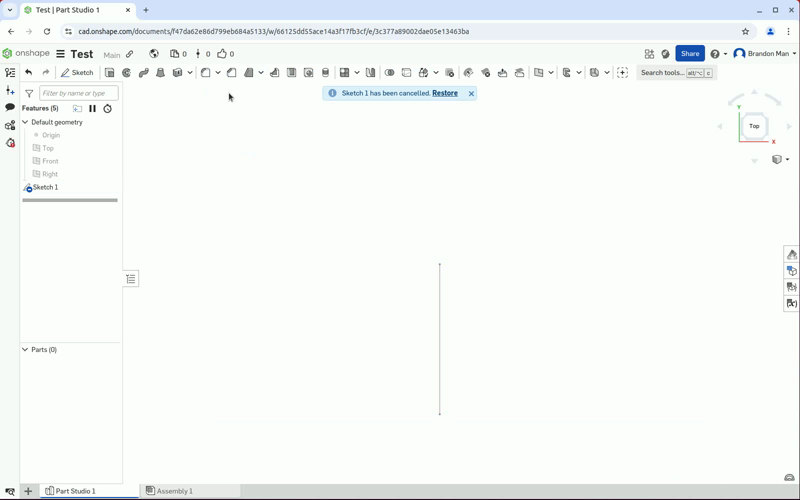
key(shift+s)
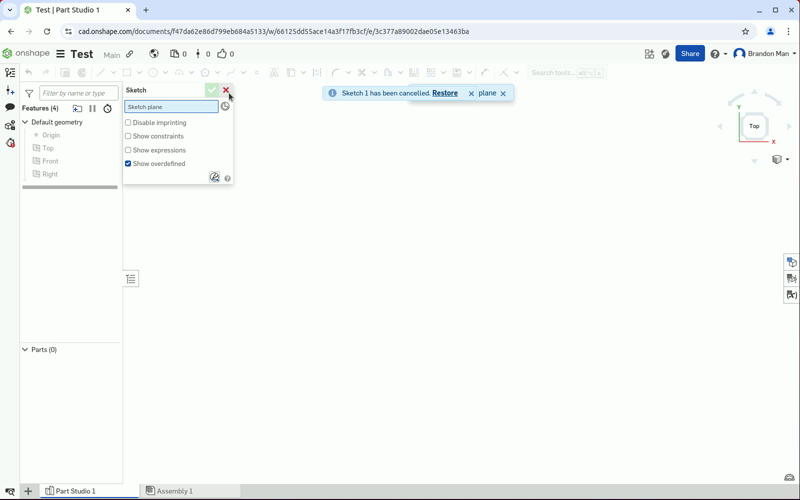
mouse_move(73, 150)
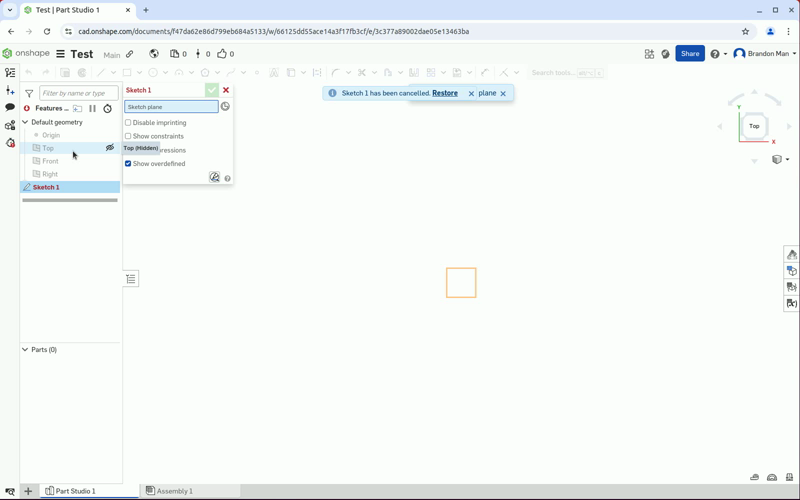
click(73, 150)
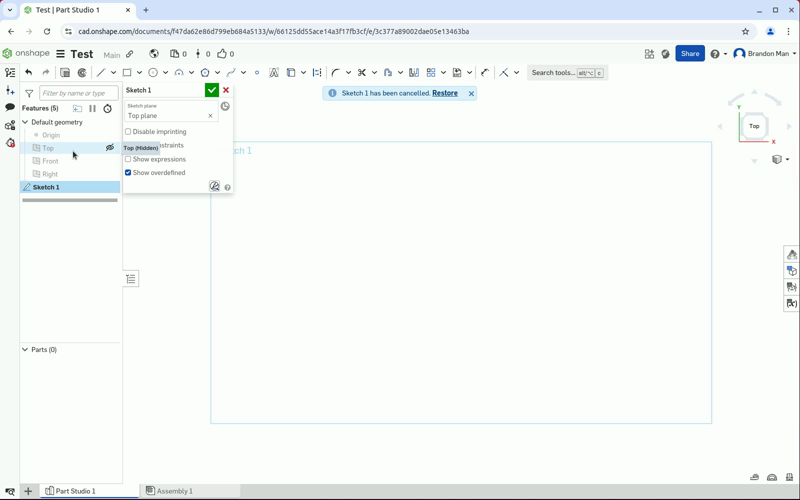
mouse_move(73, 352)
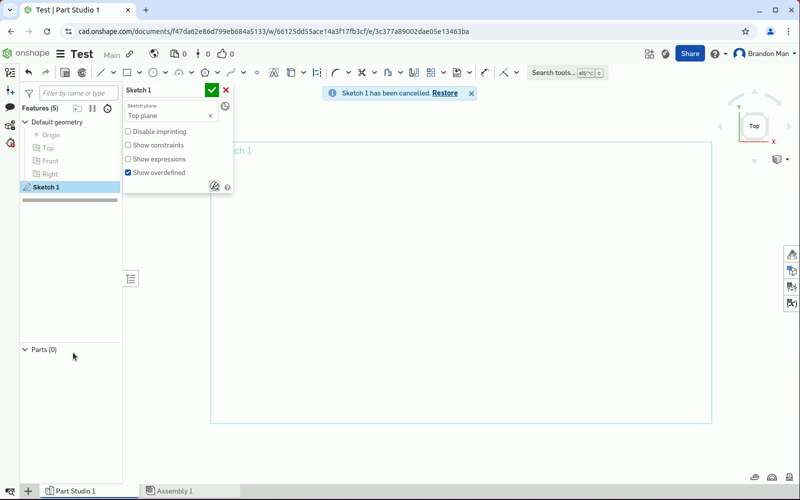
key(y)
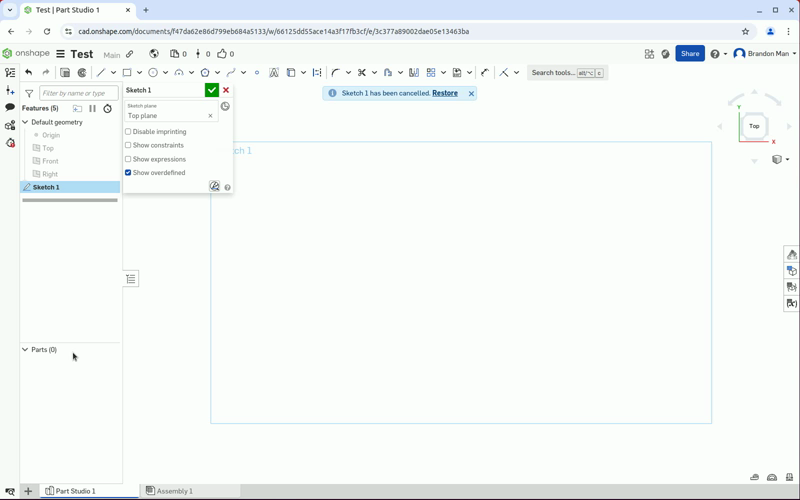
key(l)
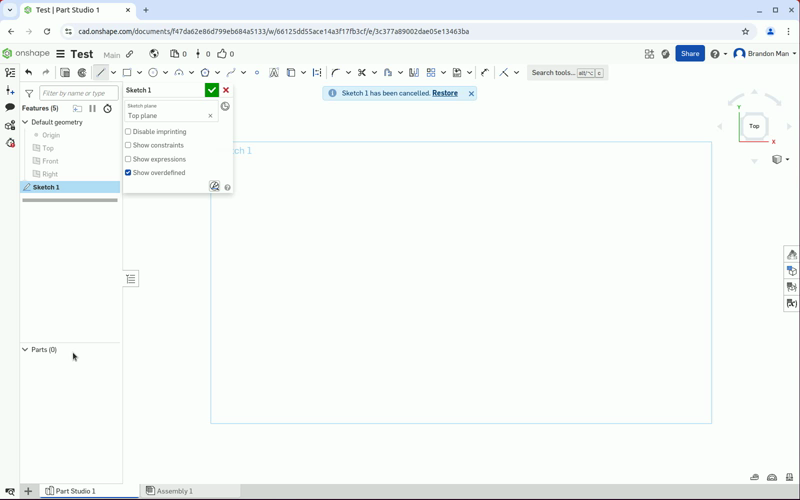
key_down(shift)
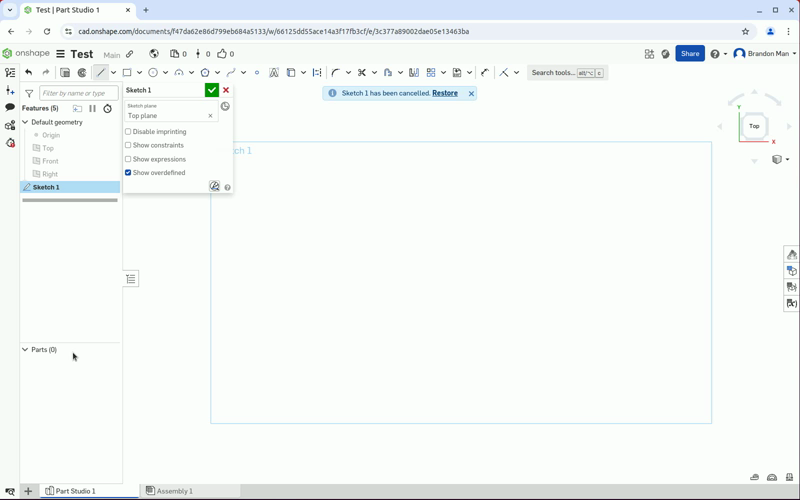
mouse_move(349, 282)
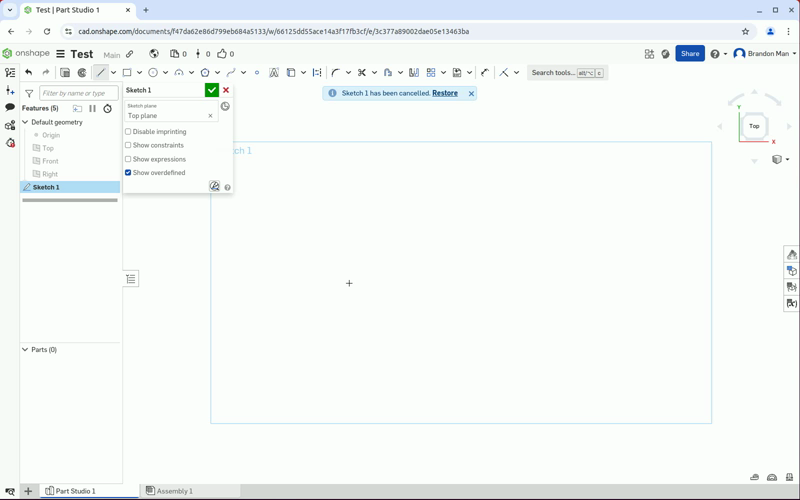
click(349, 282)
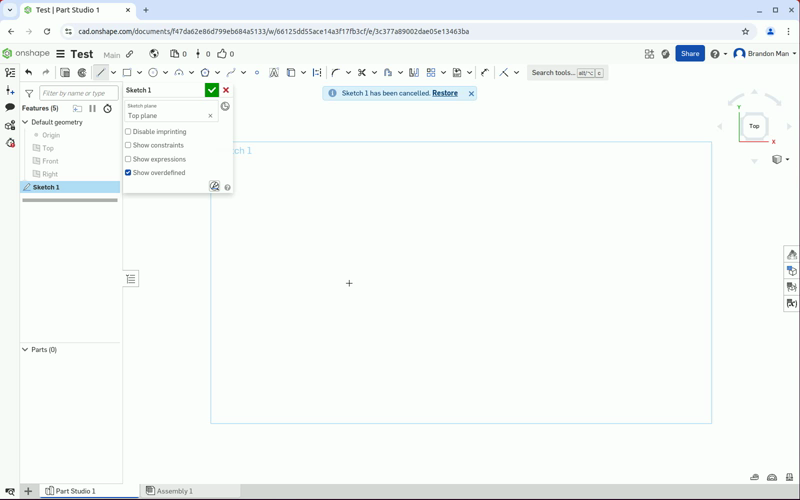
key_up(shift)
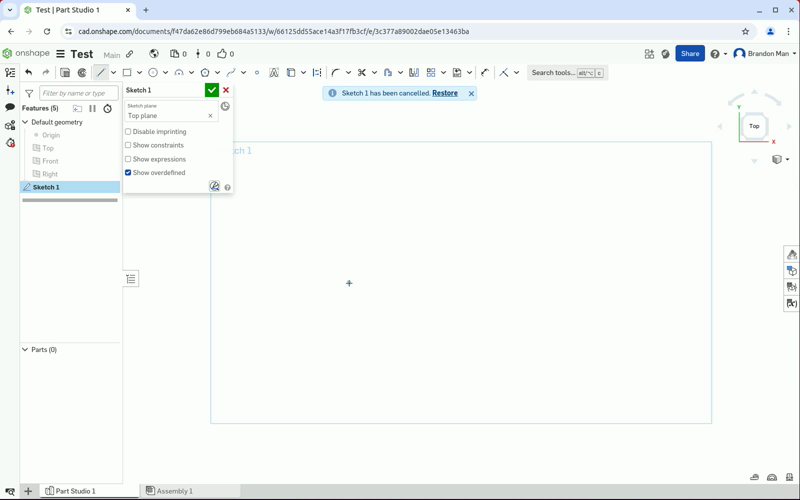
key_down(shift)
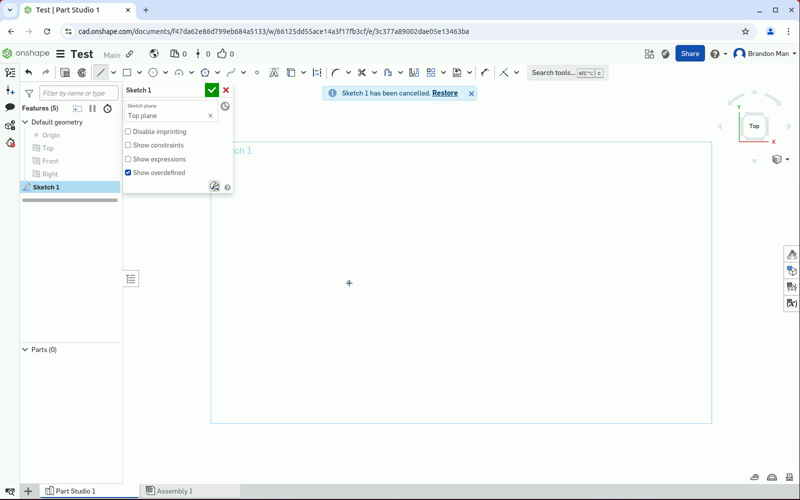
mouse_move(405, 378)
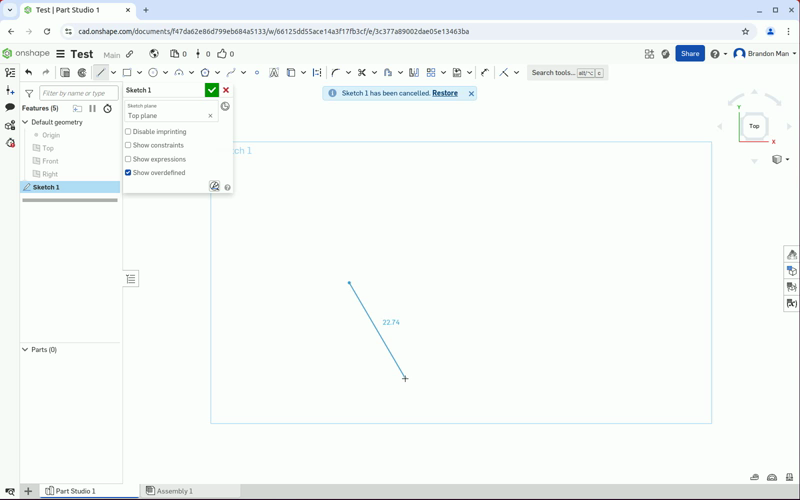
click(405, 378)
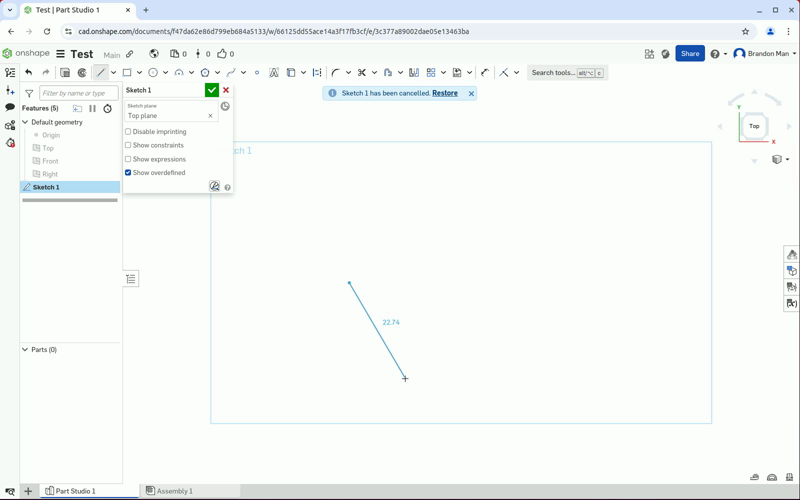
key_up(shift)
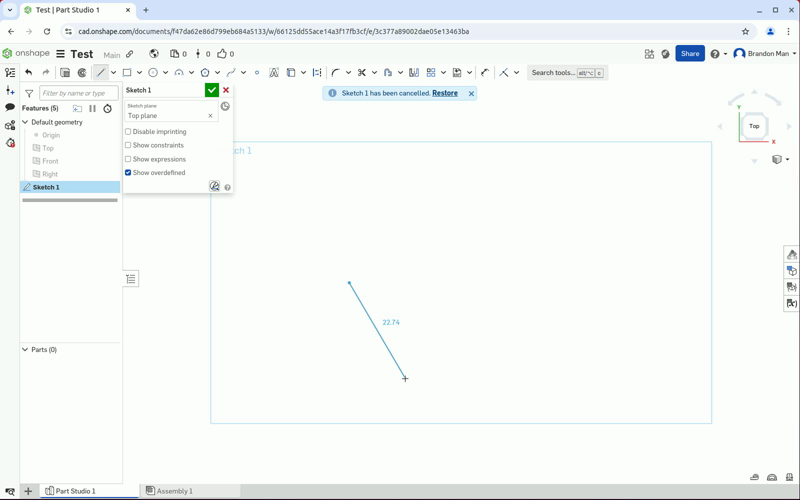
key_down(shift)
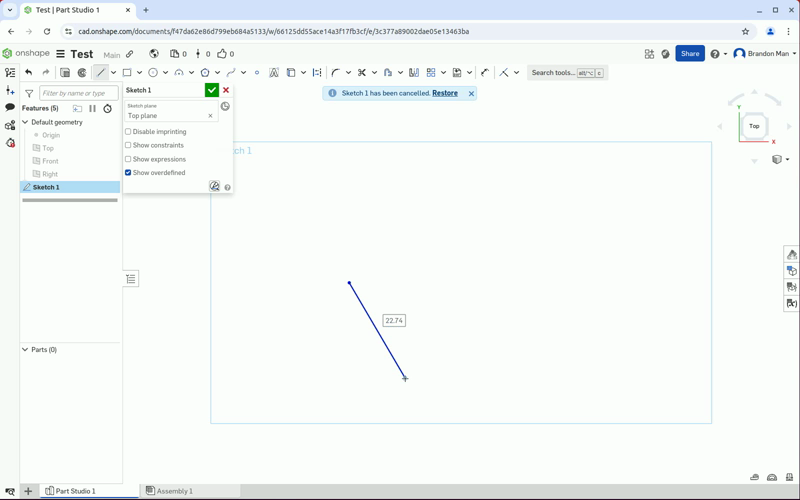
mouse_move(514, 378)
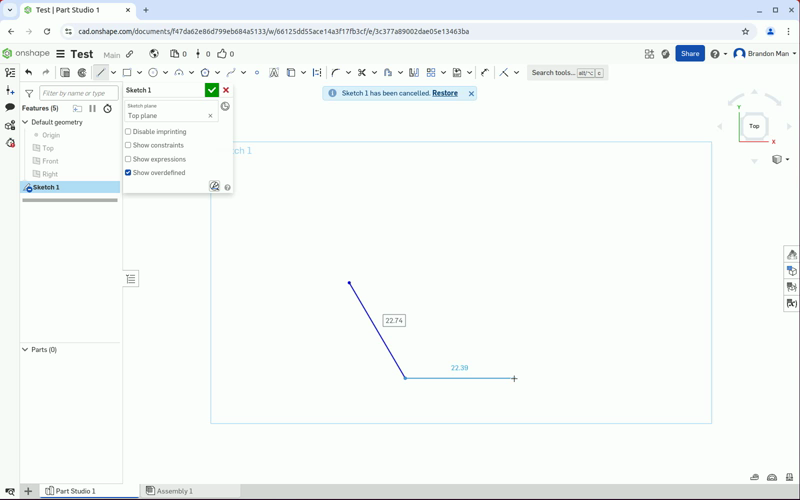
click(514, 378)
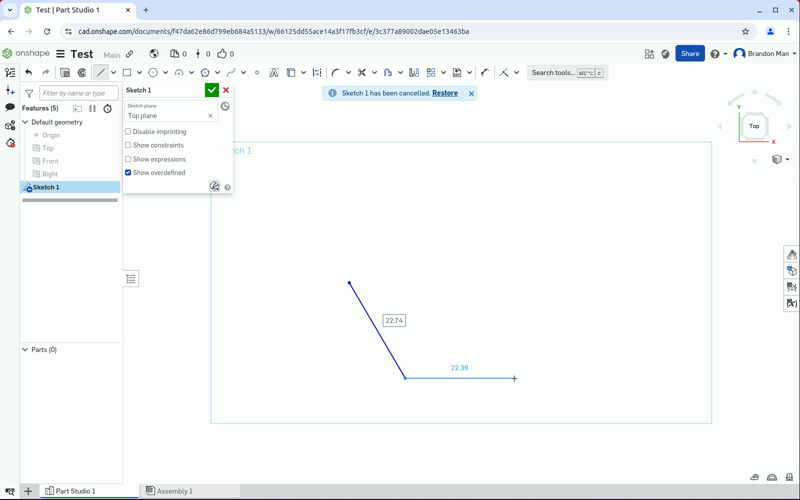
key_up(shift)
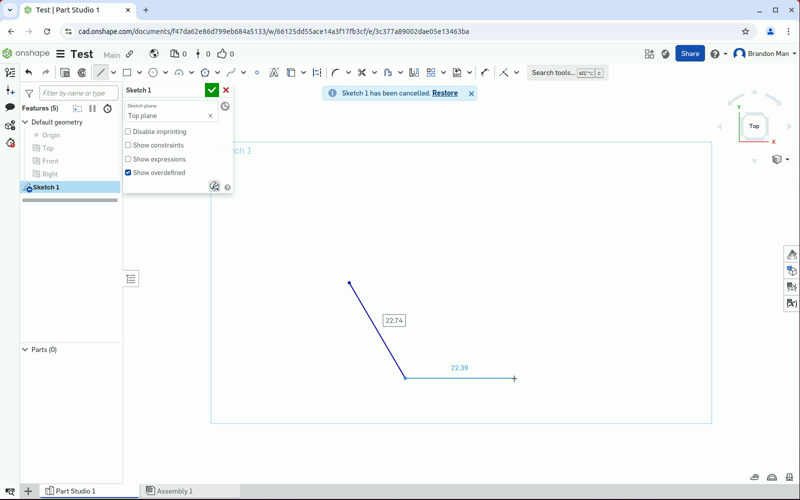
key_down(shift)
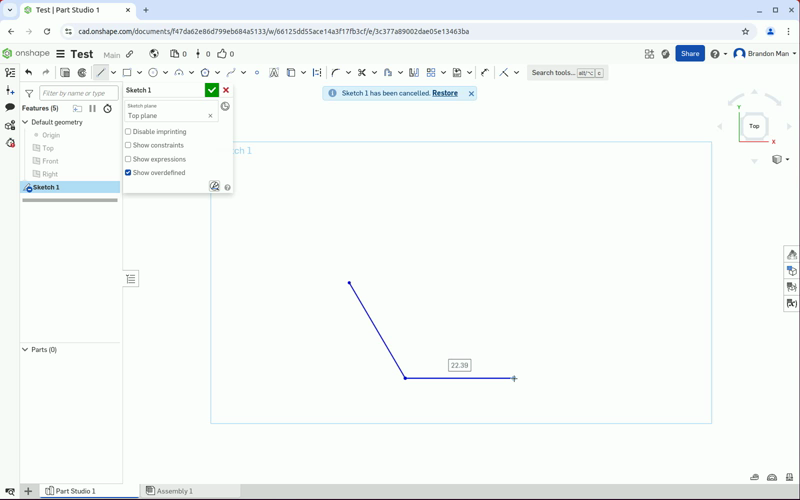
mouse_move(569, 282)
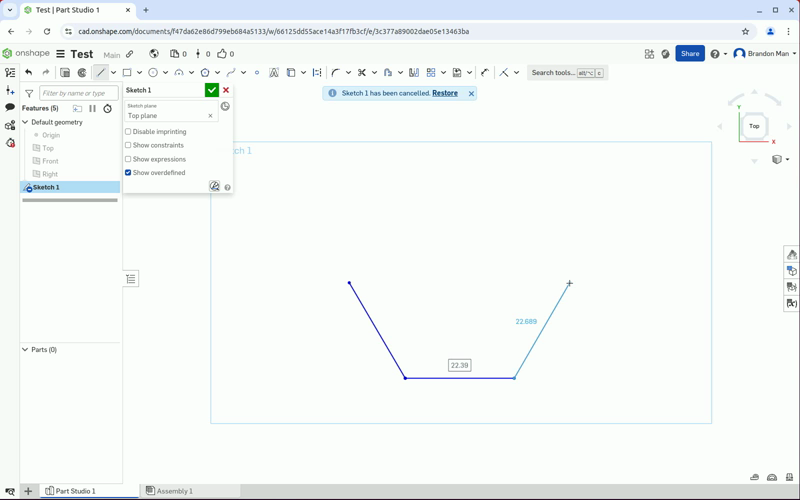
click(569, 282)
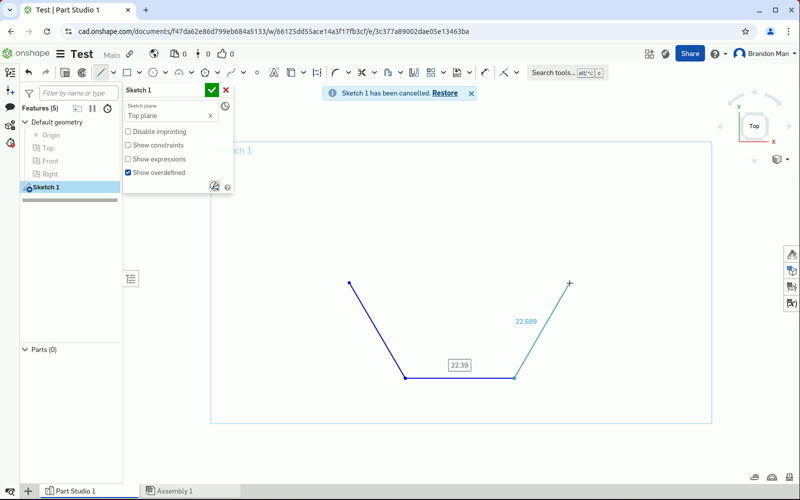
key_up(shift)
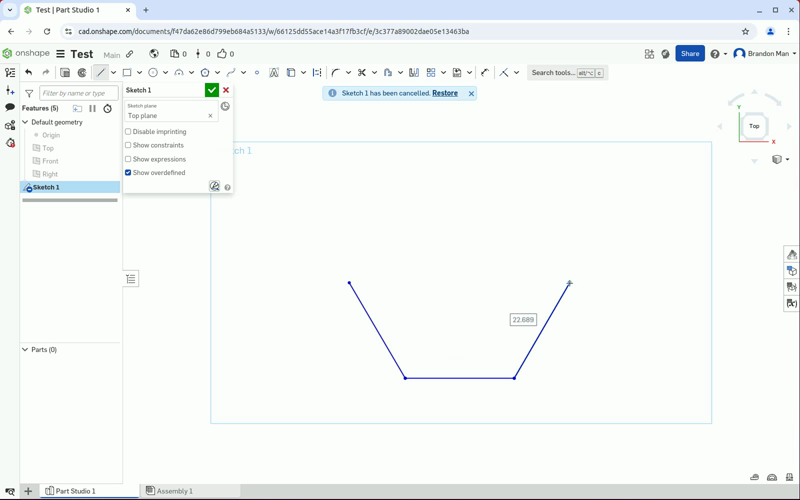
key_down(shift)
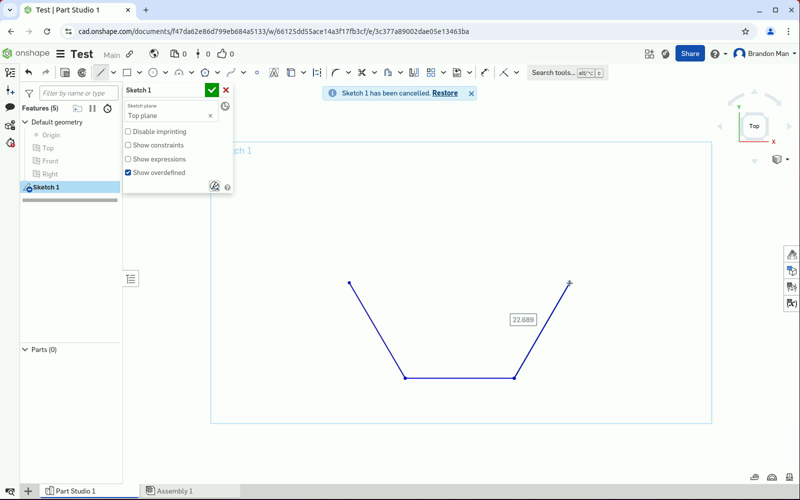
mouse_move(514, 187)
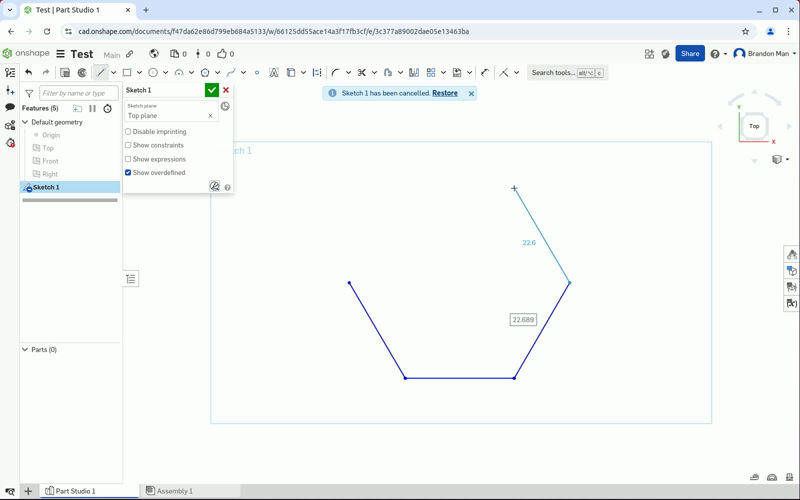
click(514, 187)
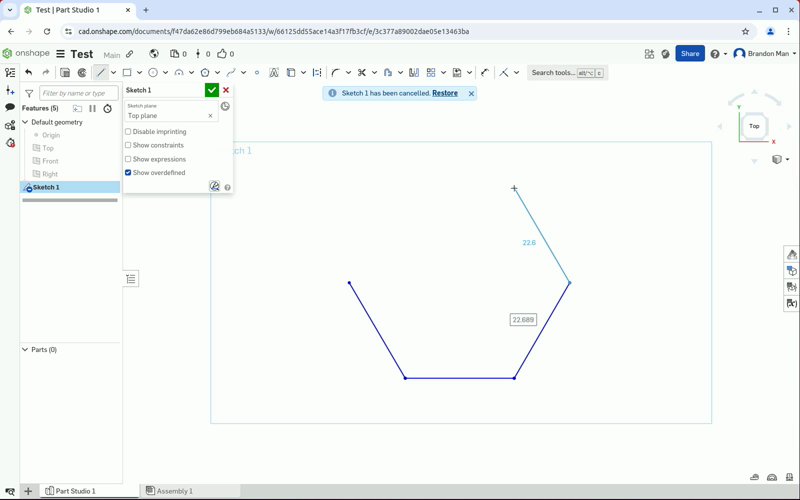
key_up(shift)
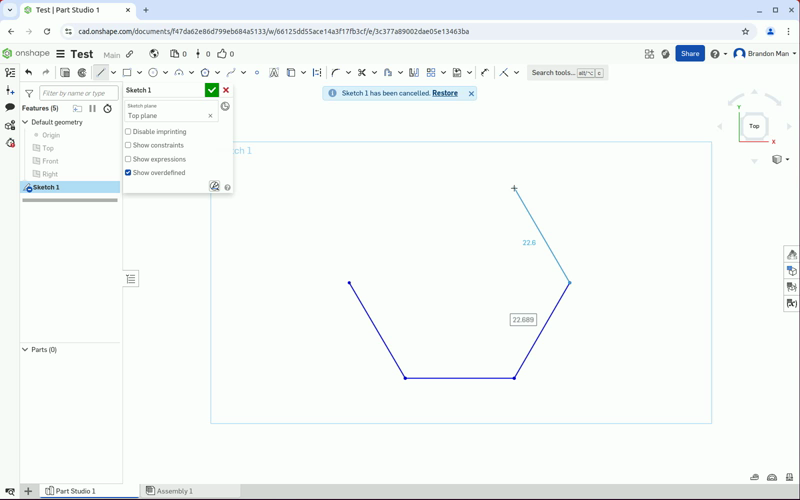
key_down(shift)
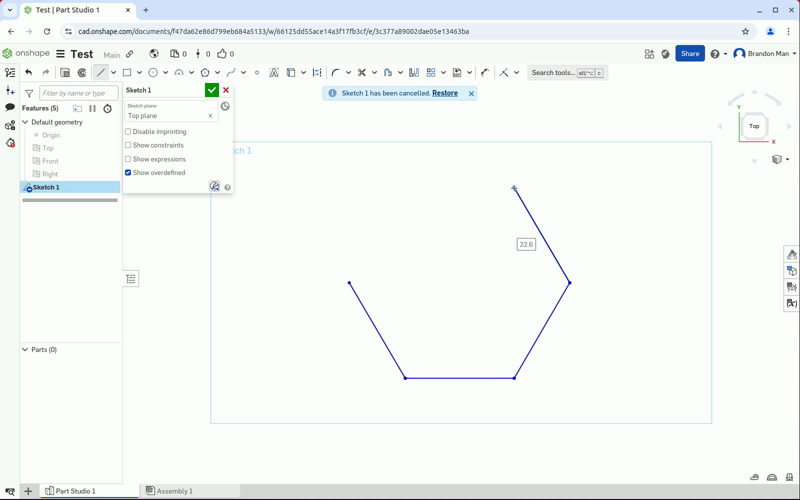
mouse_move(405, 187)
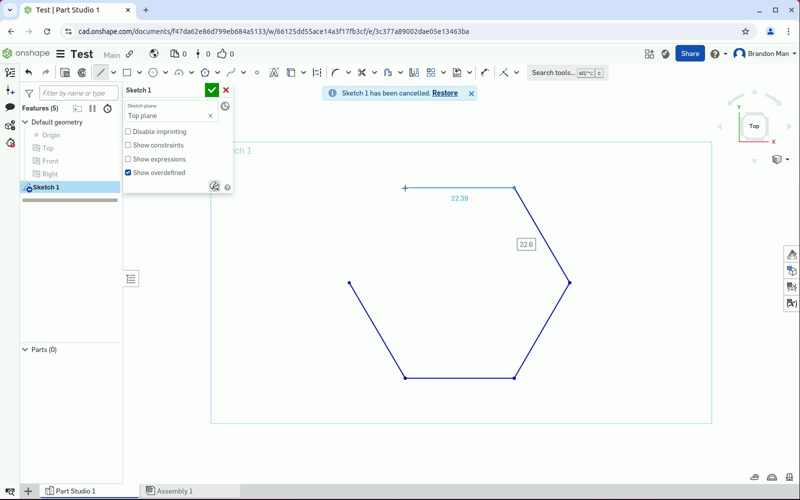
click(405, 187)
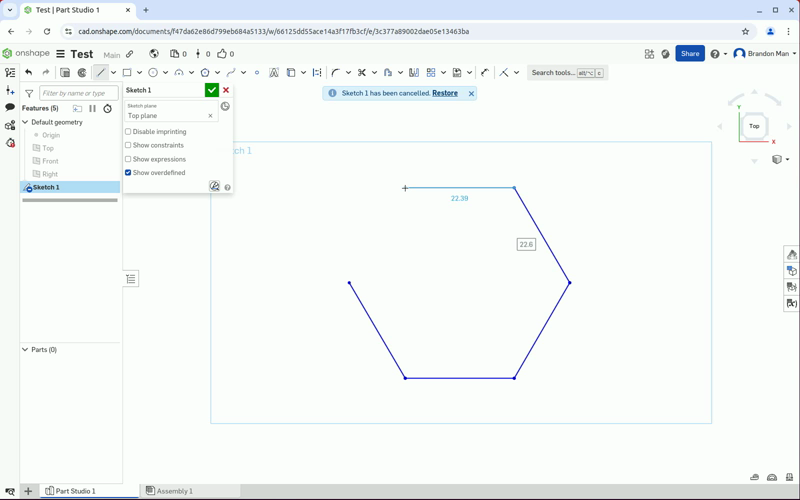
key_up(shift)
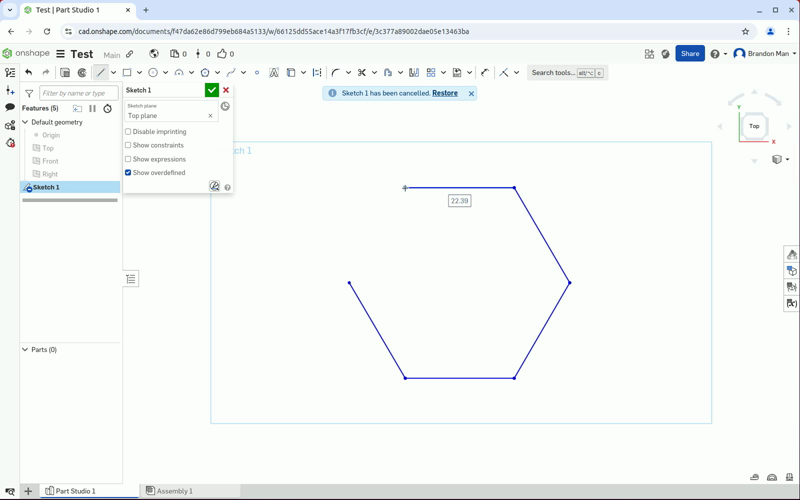
key_down(shift)
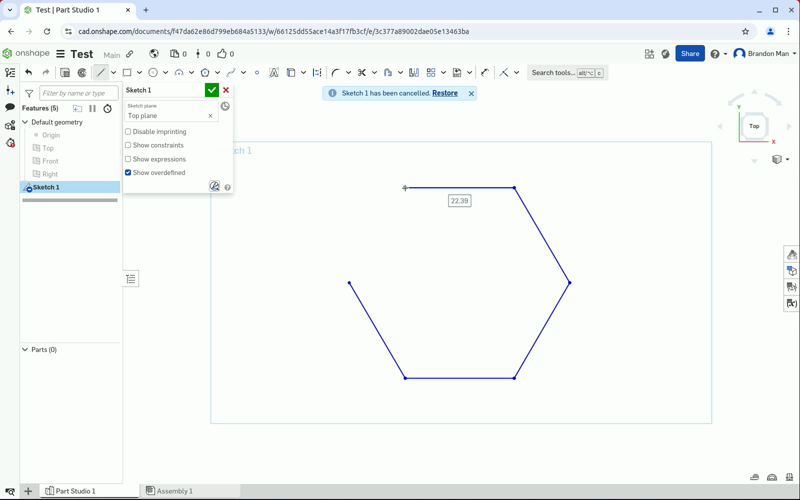
mouse_move(349, 282)
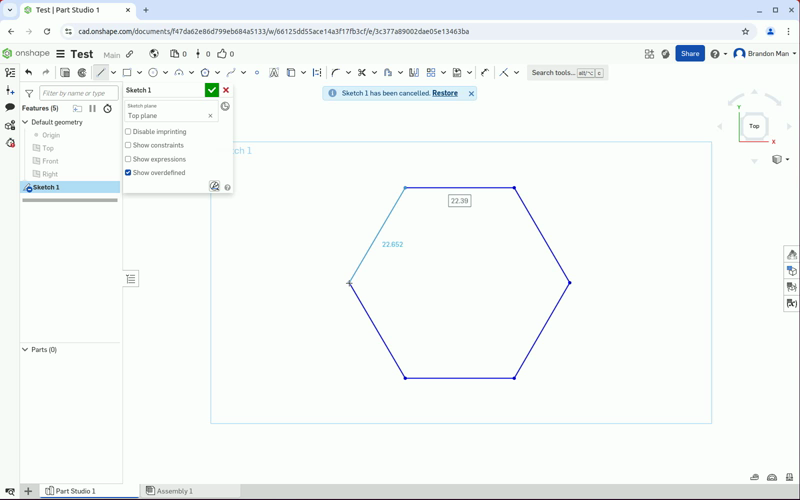
key_up(shift)
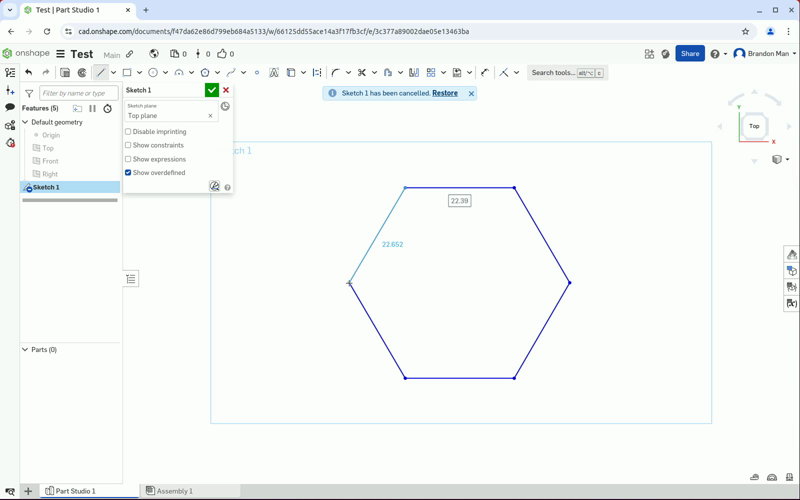
click(349, 282)
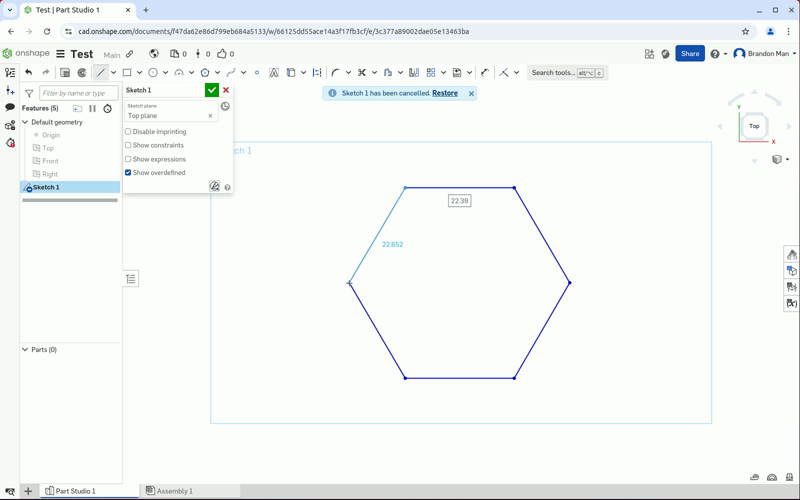
key(esc)
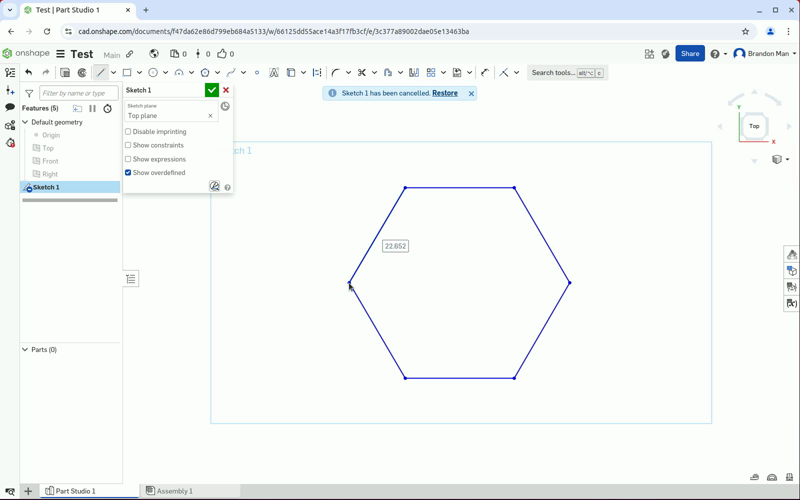
mouse_move(436, 286)
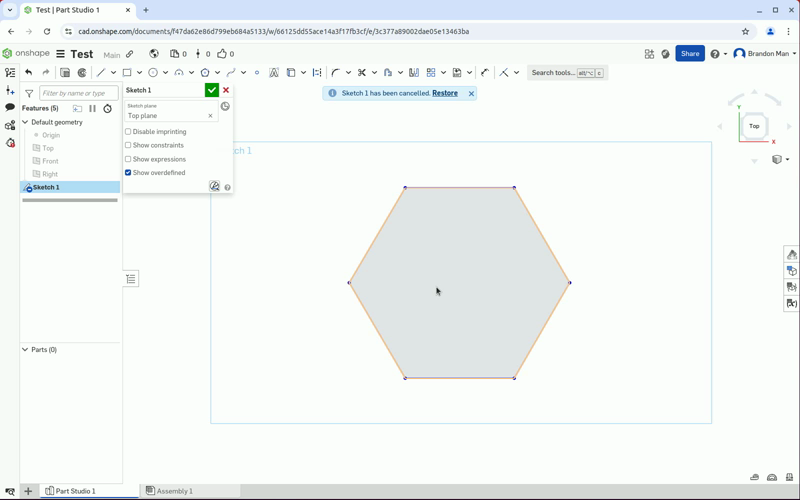
click(436, 286)
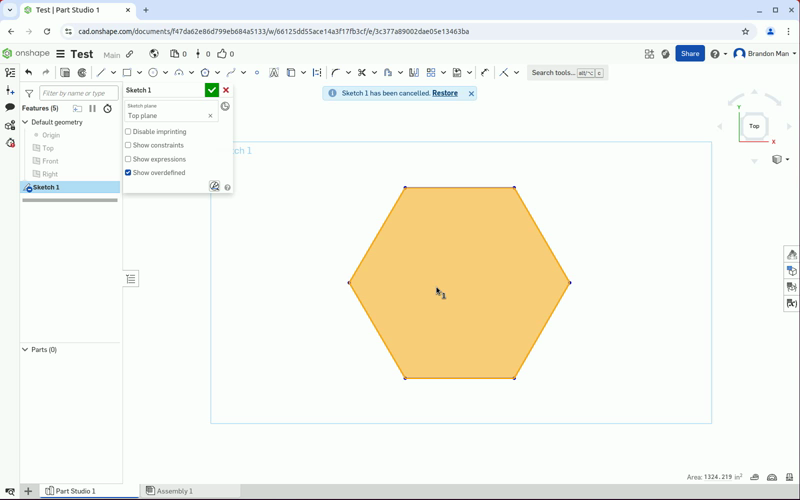
mouse_move(73, 352)
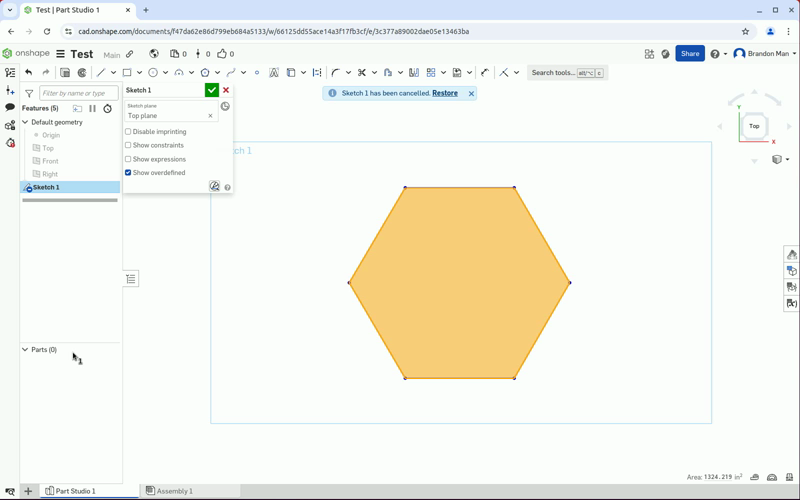
key(shift+y)
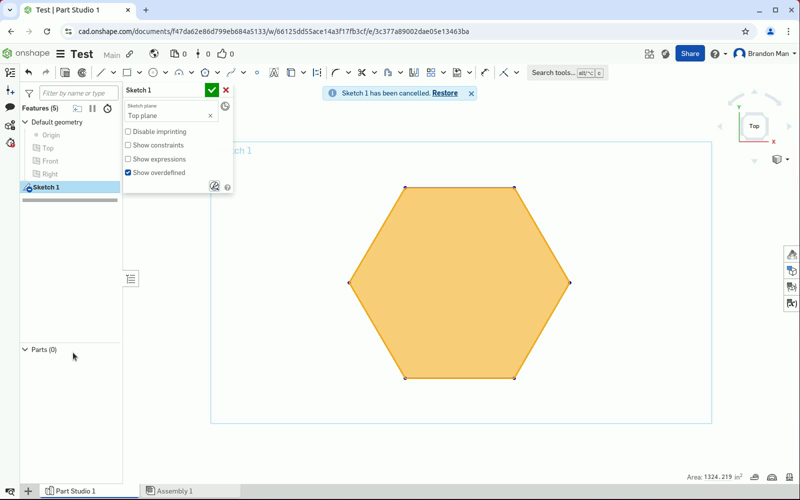
key(shift+e)
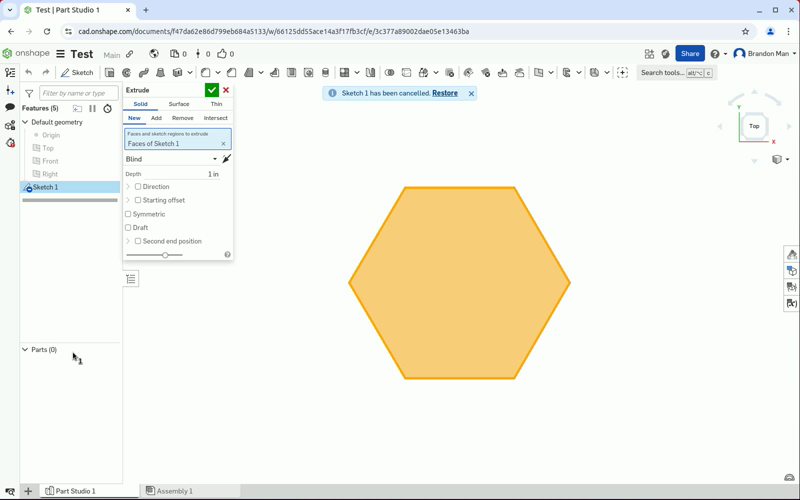
mouse_move(143, 106)
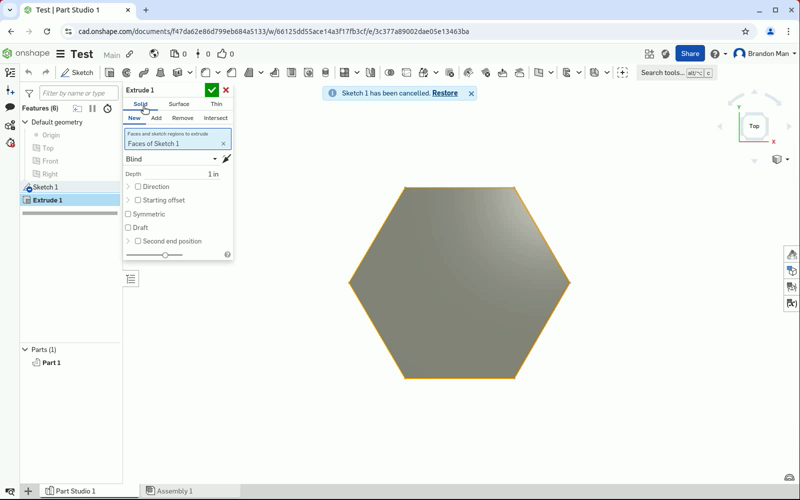
click(143, 106)
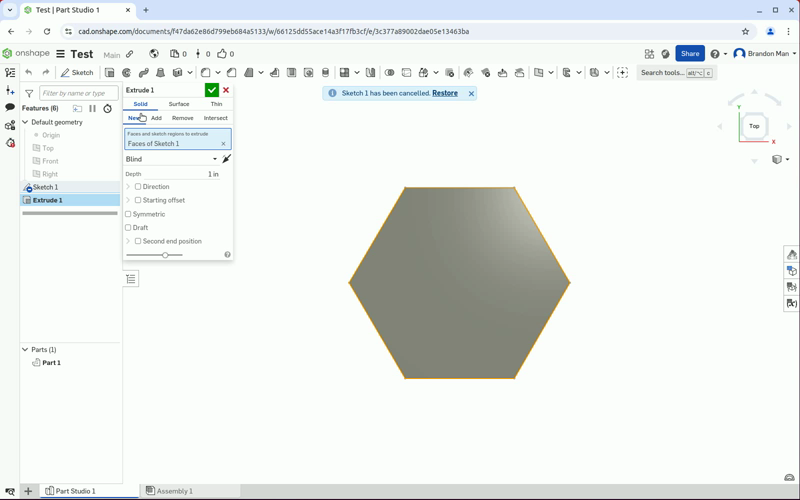
mouse_move(137, 120)
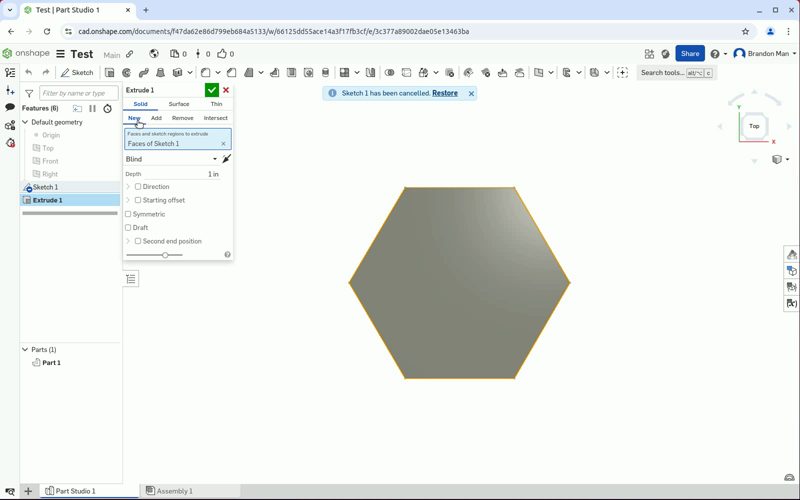
click(137, 120)
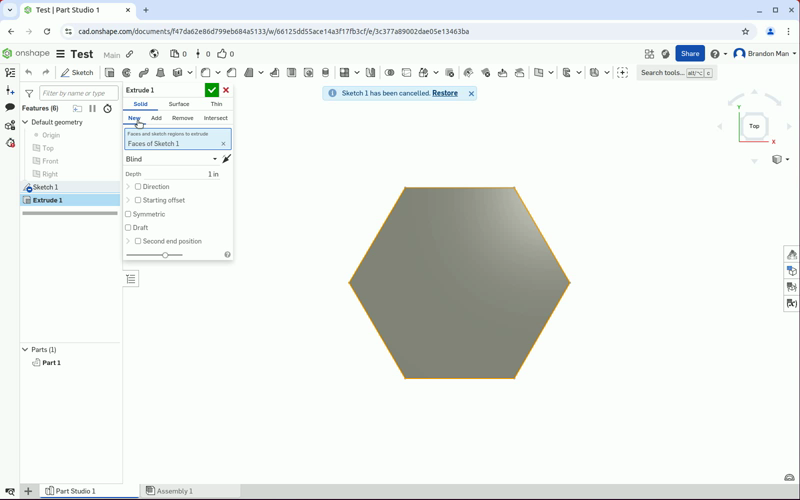
key(tab, 4)
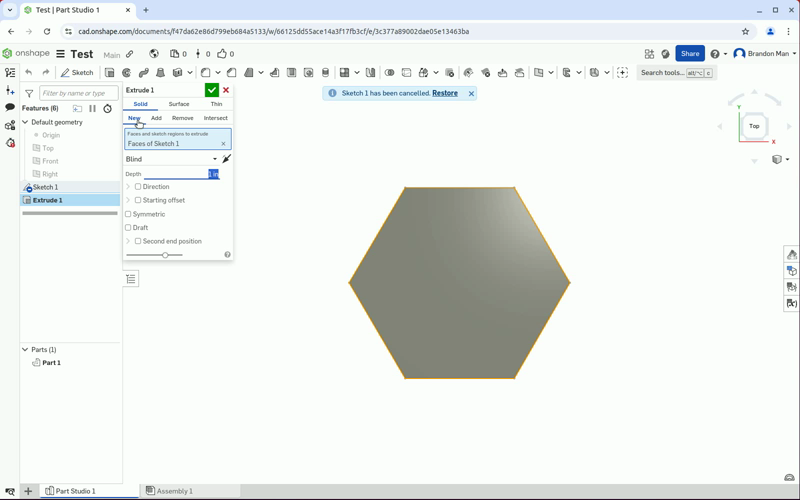
text(15.405)
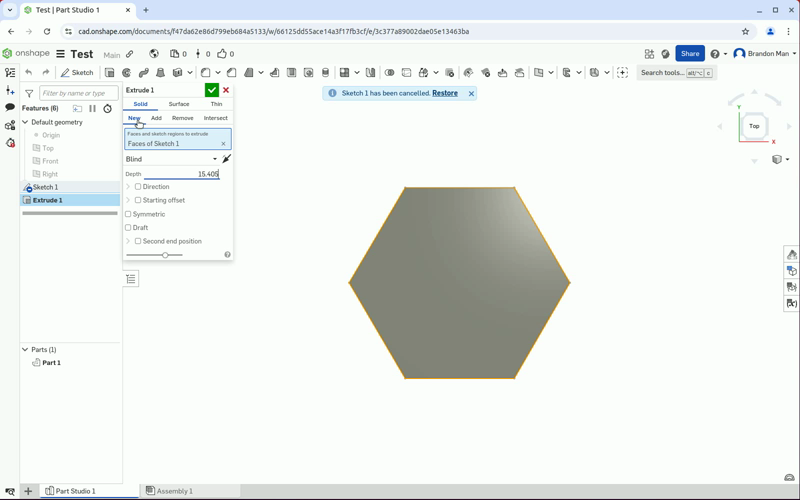
key(enter)
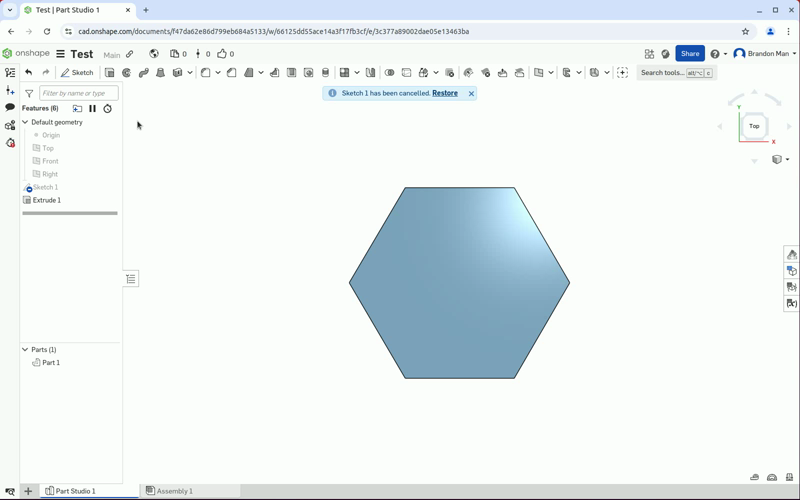
key(shift+h)
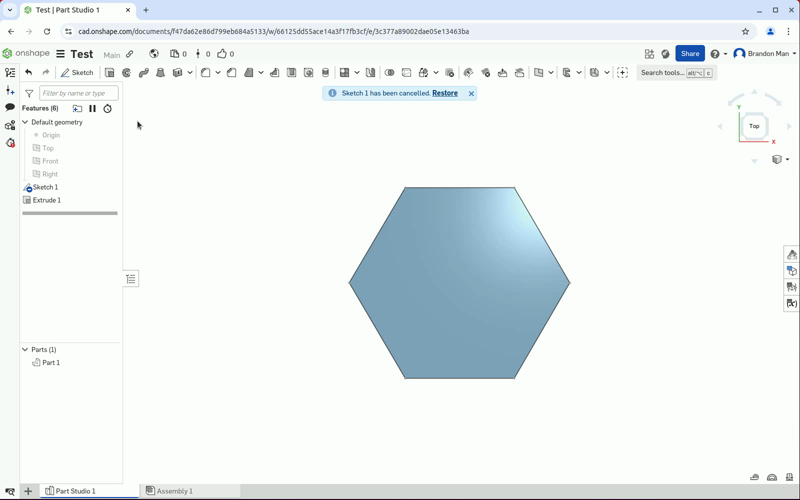
key(shift+h)
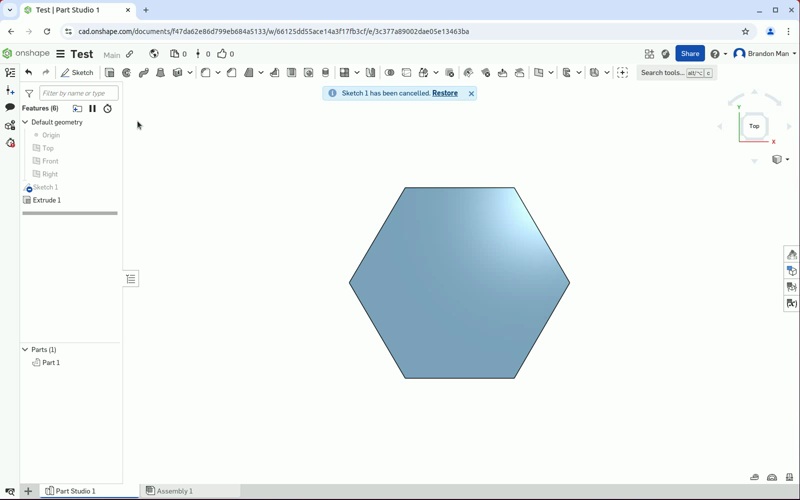
mouse_move(73, 189)
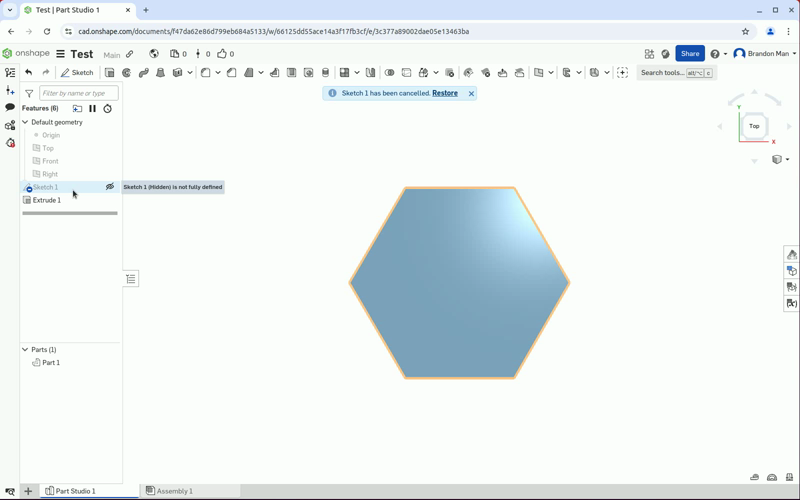
click(73, 189)
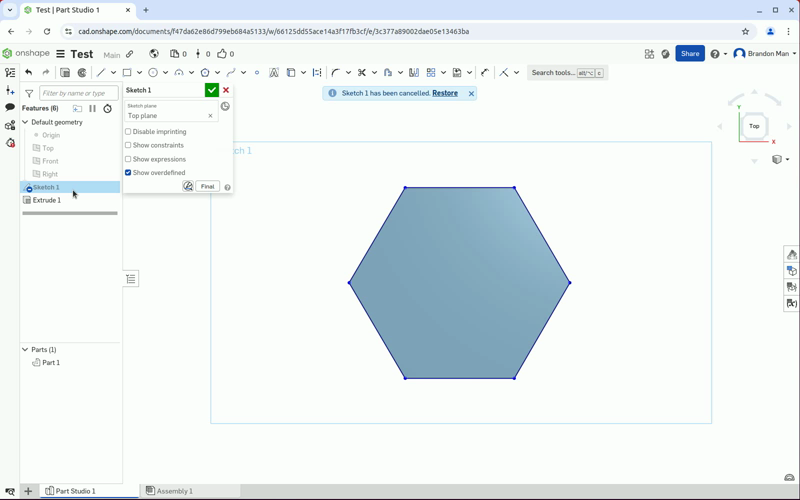
mouse_move(229, 92)
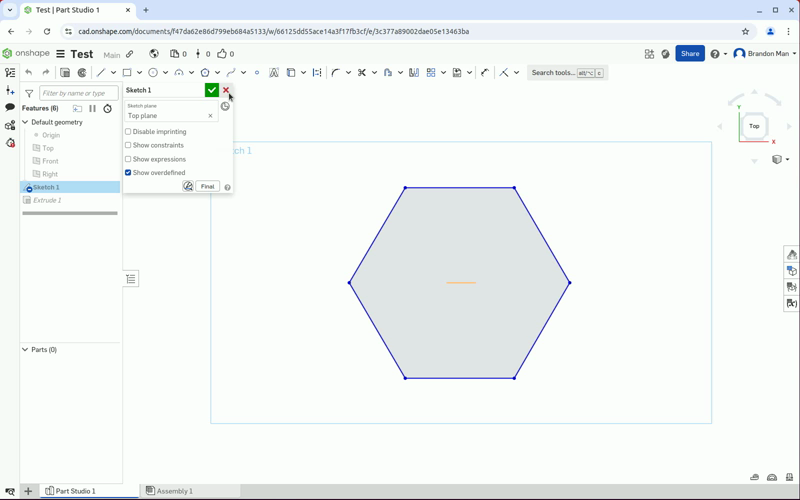
click(229, 92)
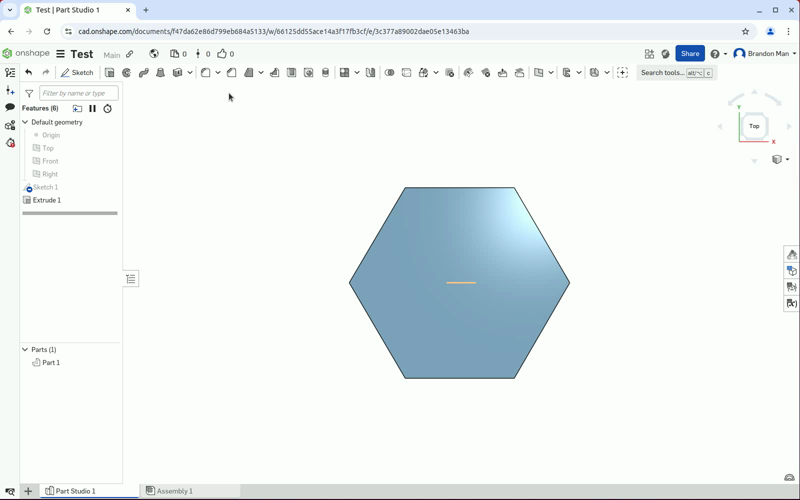
mouse_move(541, 75)
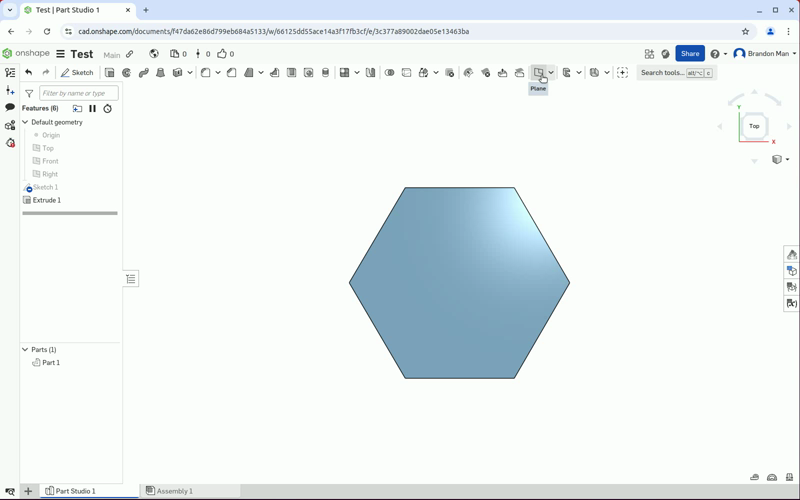
click(541, 75)
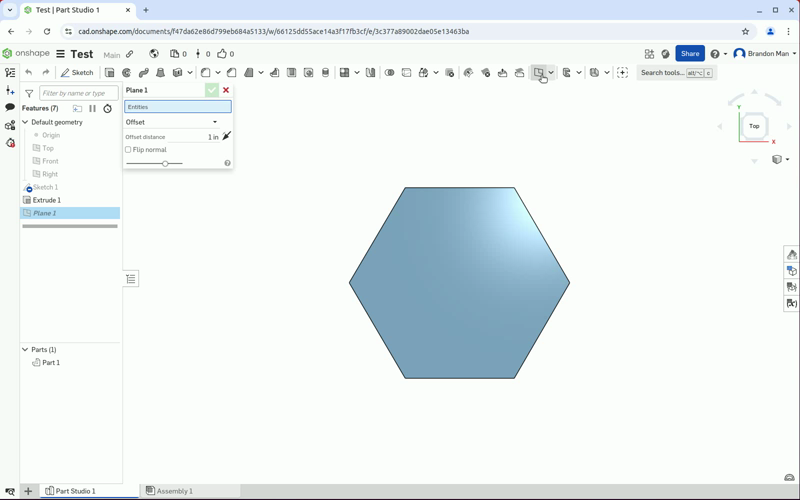
mouse_move(73, 150)
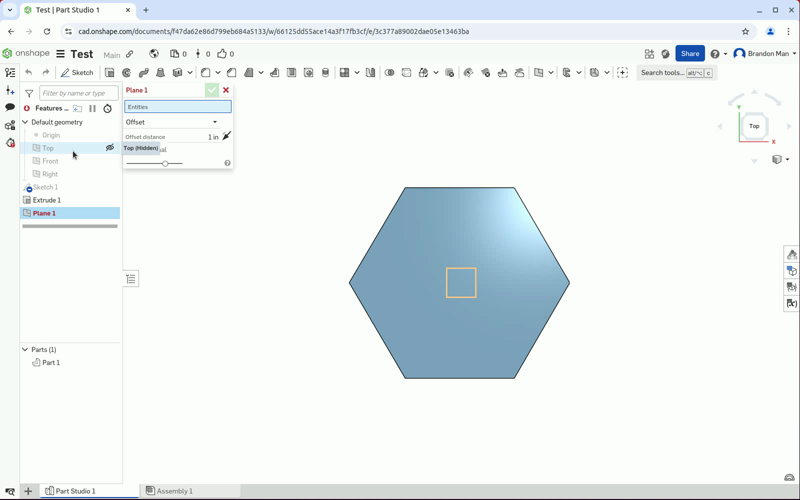
click(73, 150)
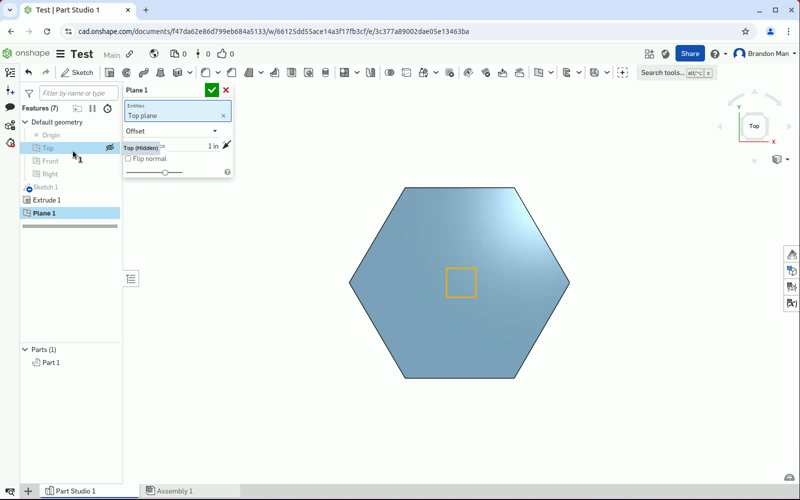
key(tab, 2)
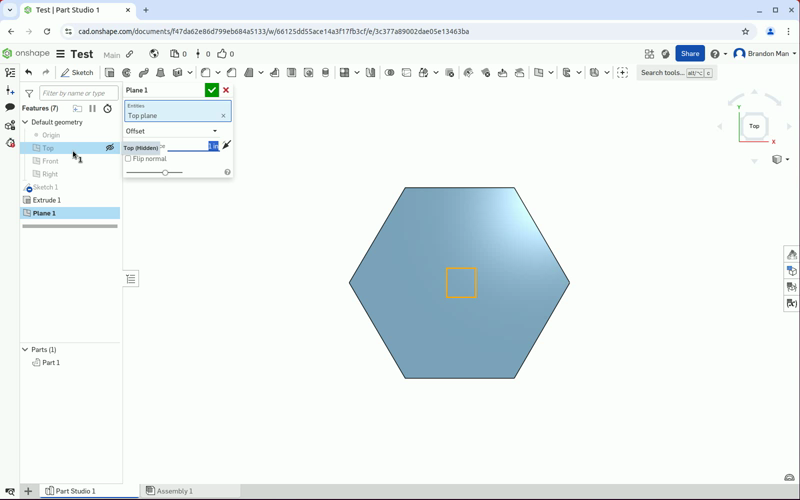
text(15.405)
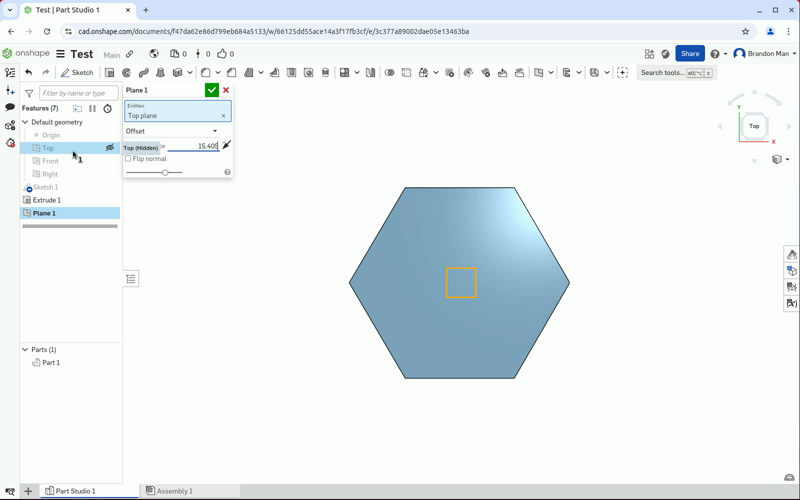
key(enter, 2)
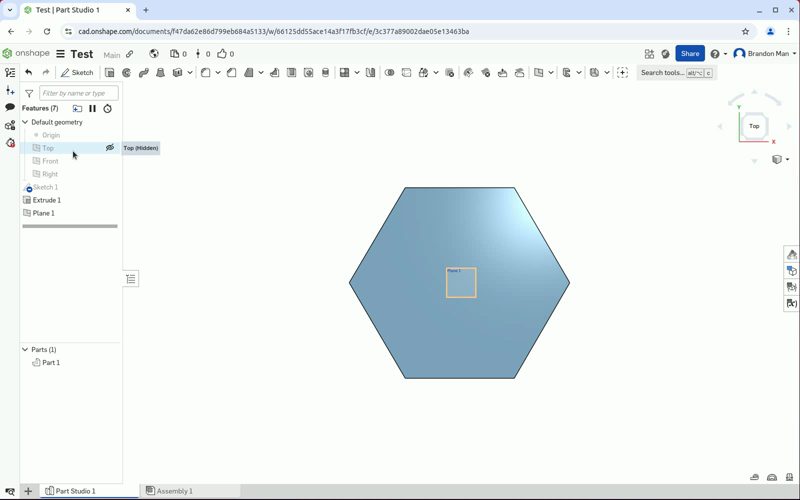
key(shift+s)
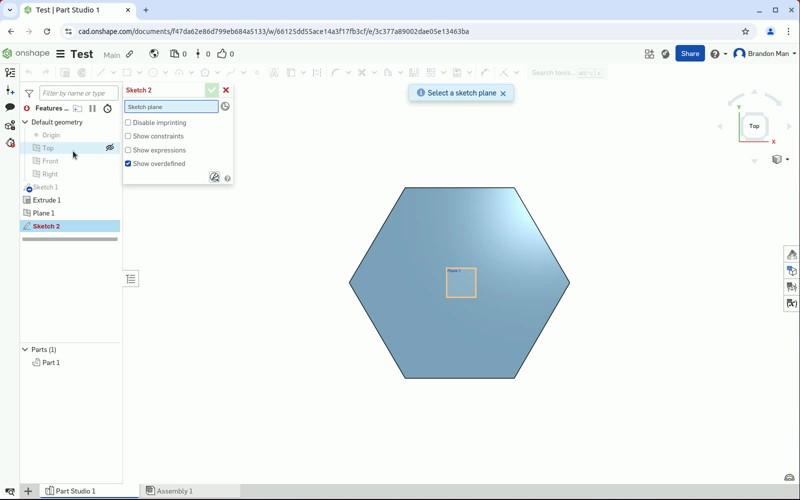
mouse_move(73, 215)
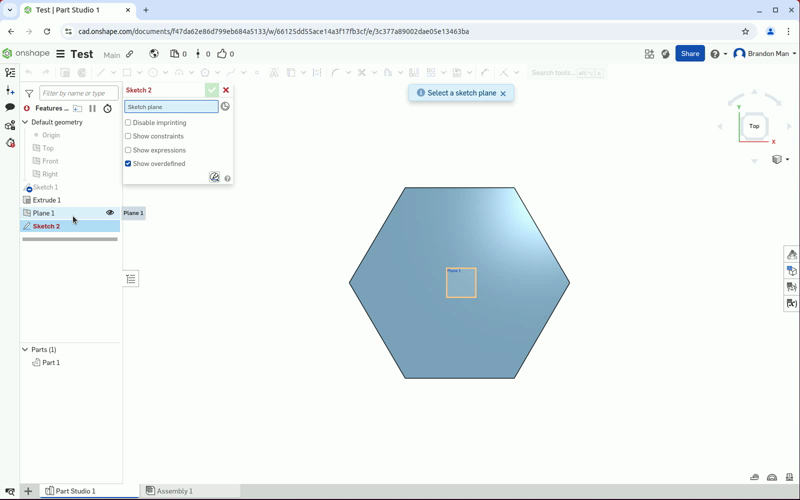
click(73, 215)
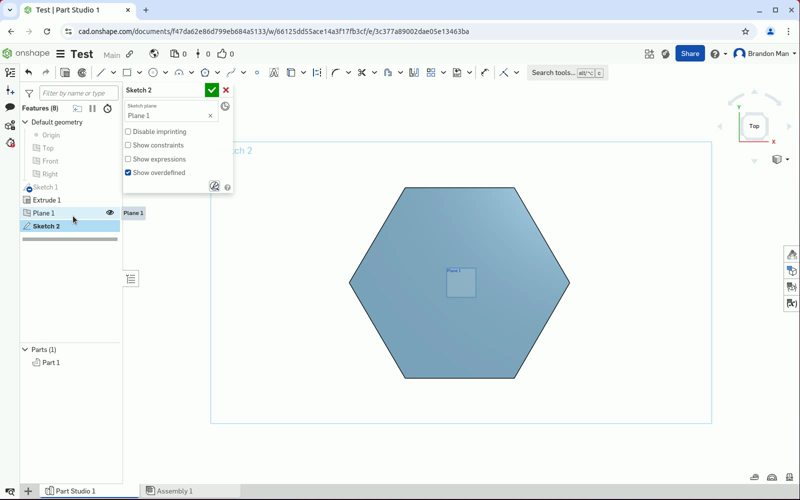
mouse_move(73, 352)
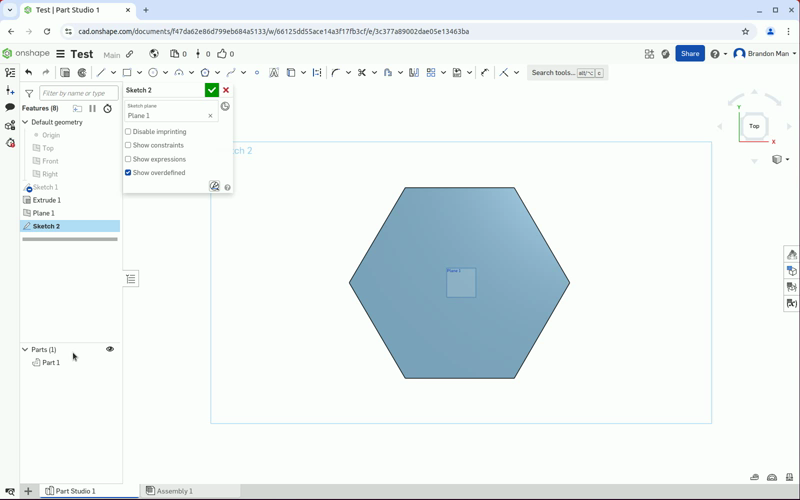
key(y)
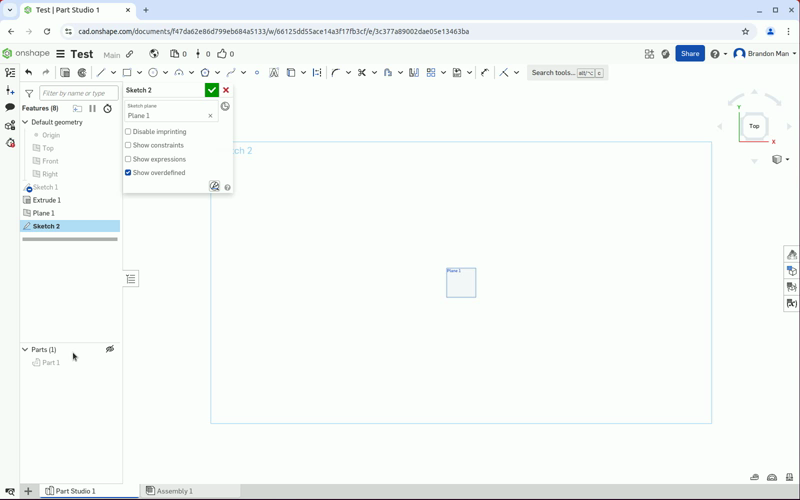
key(c)
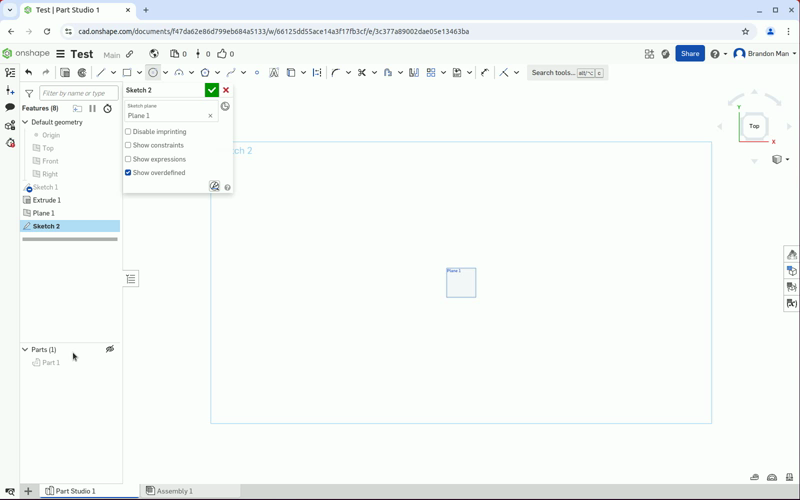
key_down(shift)
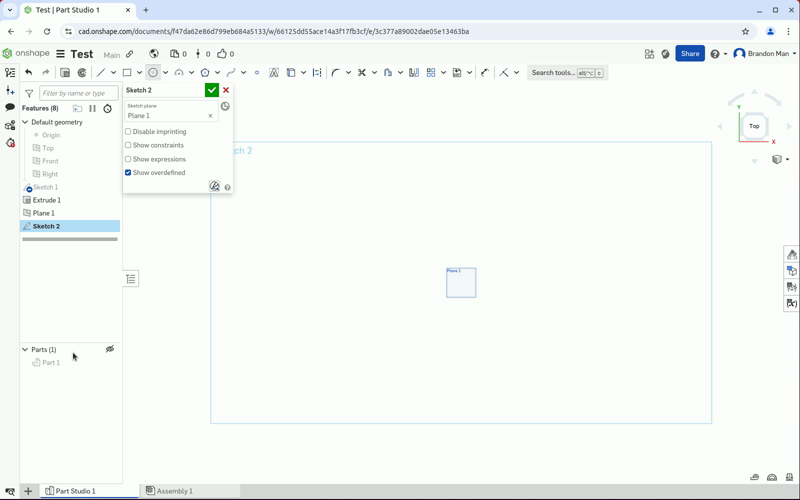
mouse_move(461, 282)
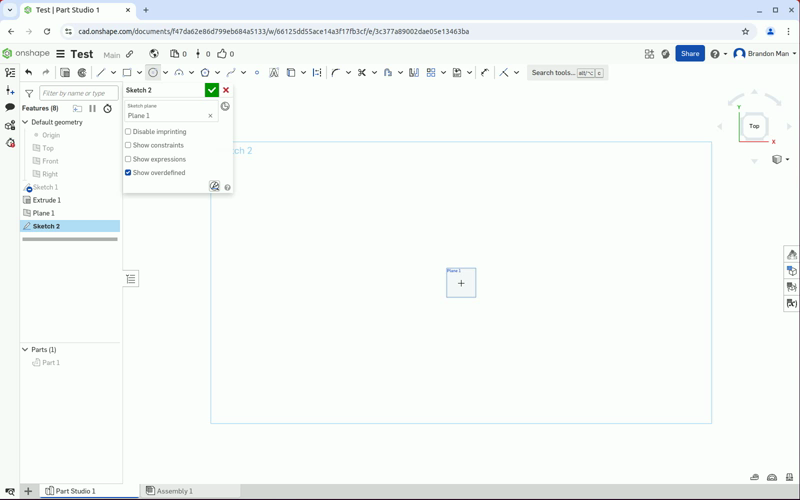
click(461, 282)
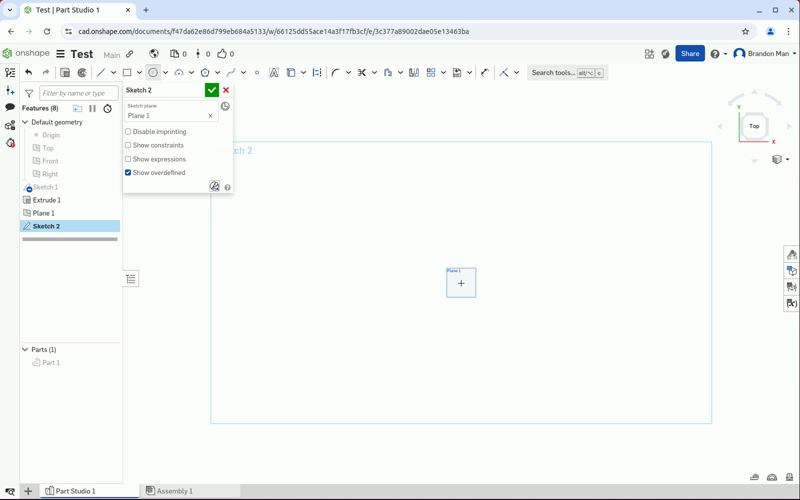
key_up(shift)
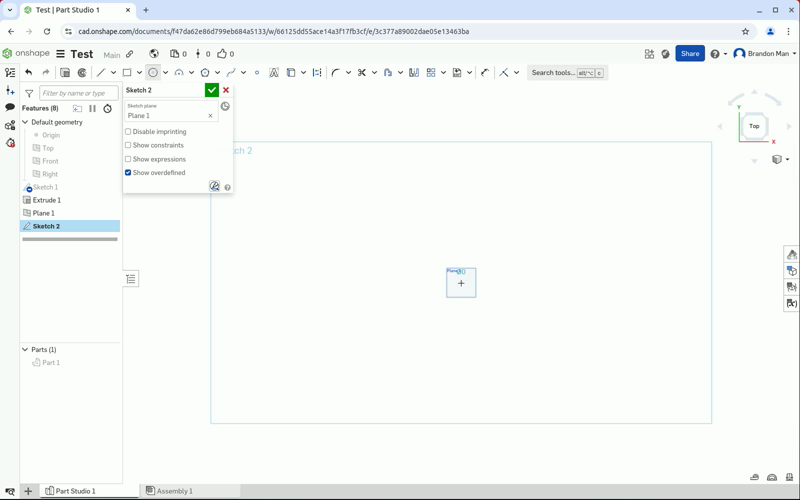
mouse_move(552, 282)
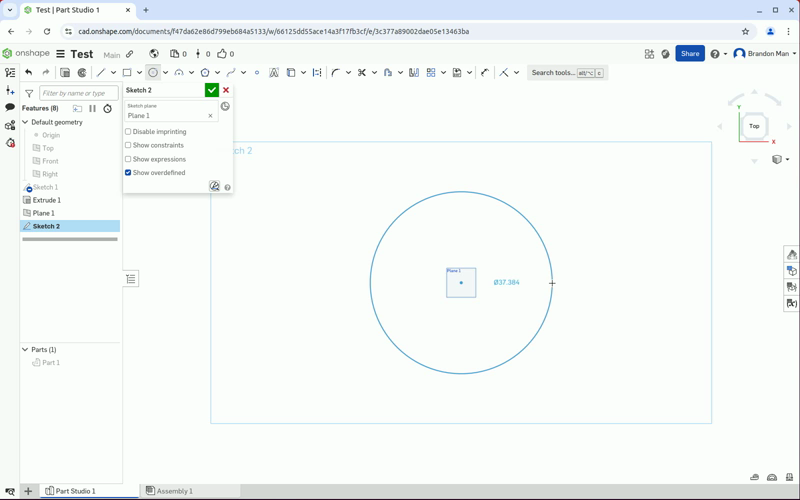
click(552, 282)
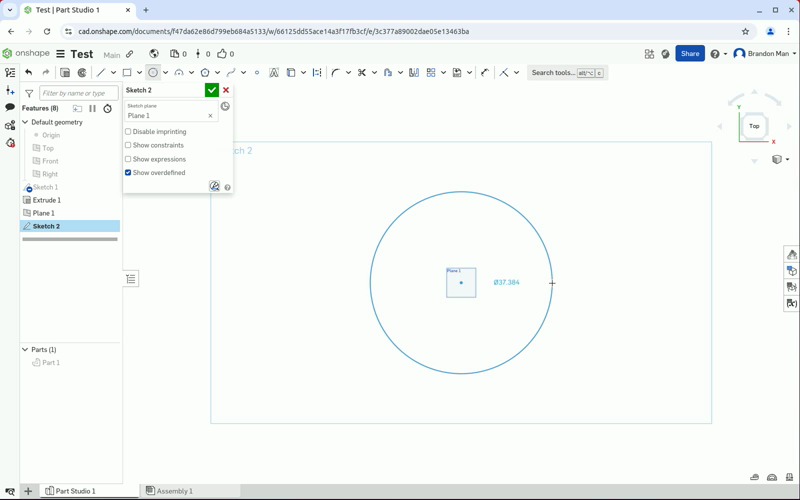
key(esc)
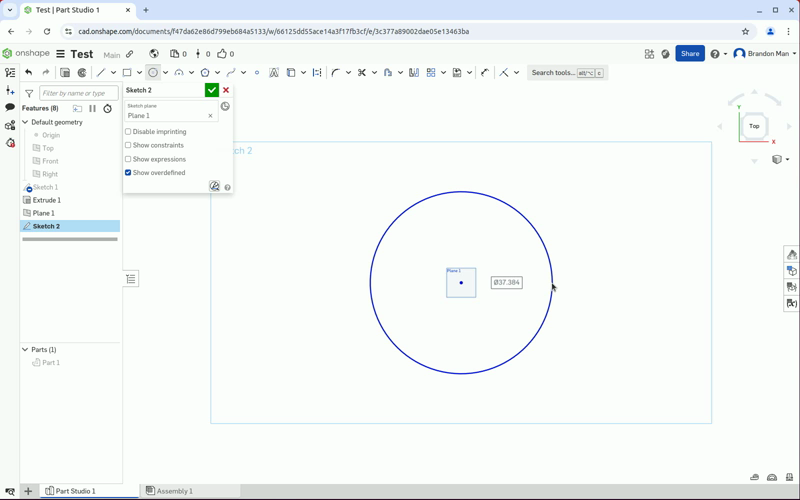
mouse_move(424, 282)
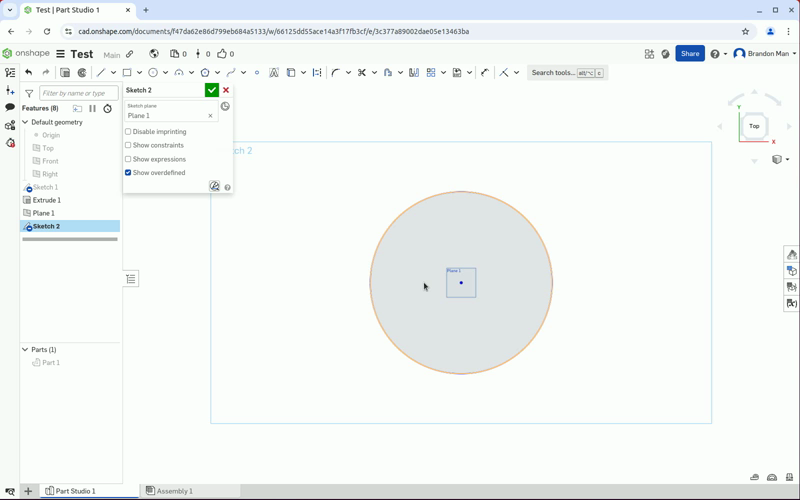
click(424, 282)
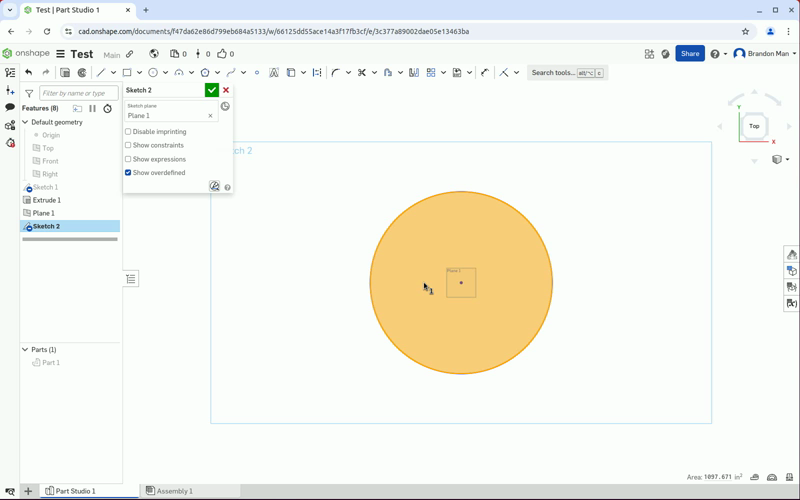
mouse_move(73, 352)
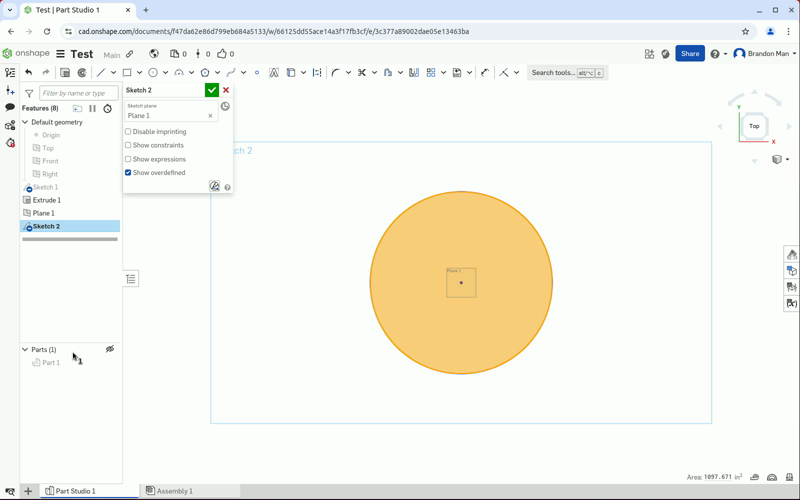
key(shift+y)
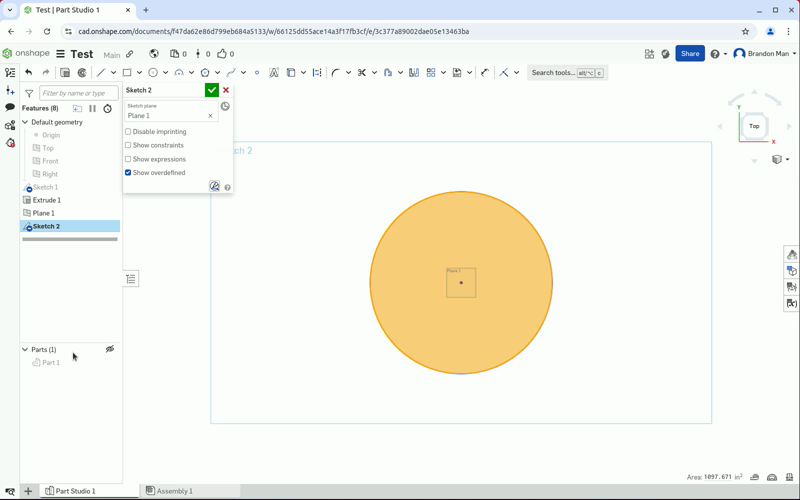
key(shift+e)
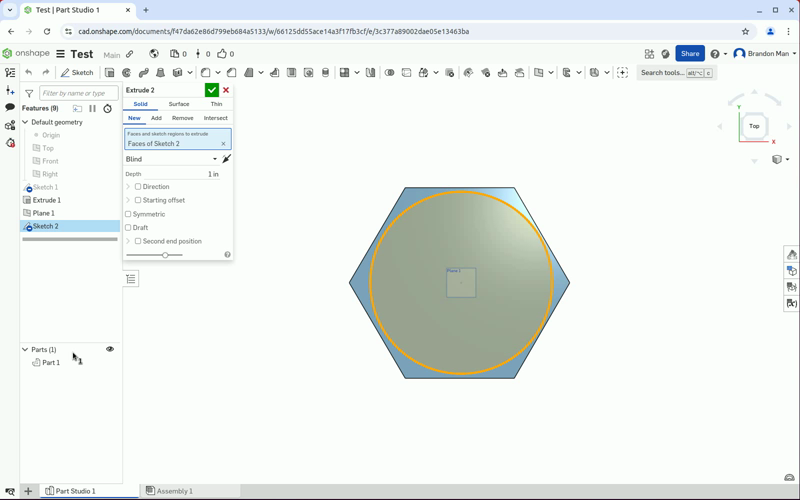
mouse_move(143, 106)
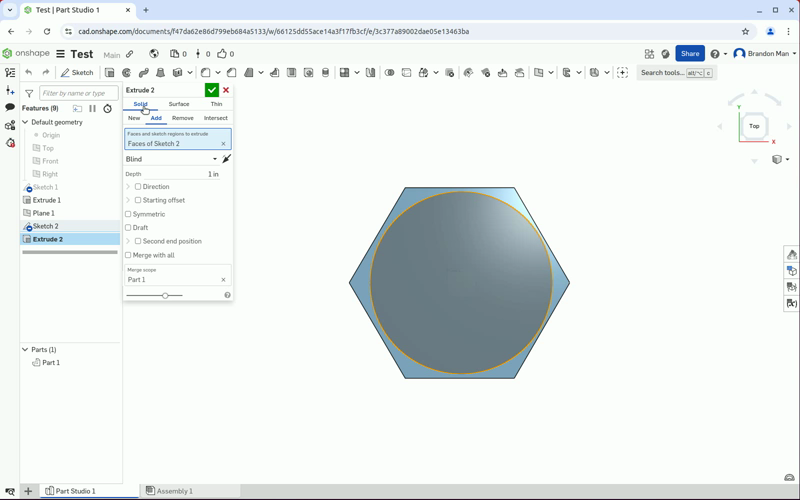
click(143, 106)
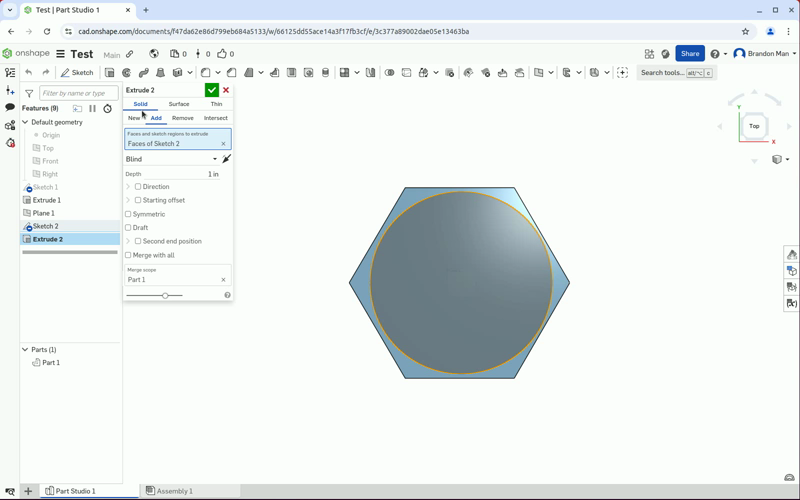
mouse_move(137, 120)
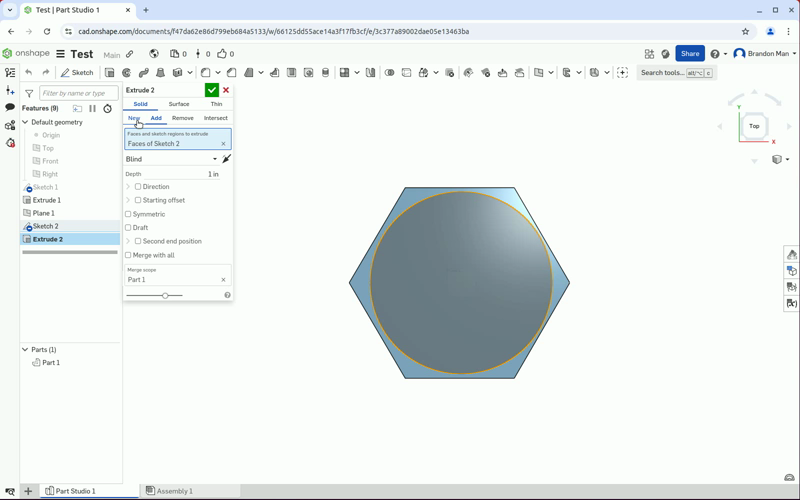
click(137, 120)
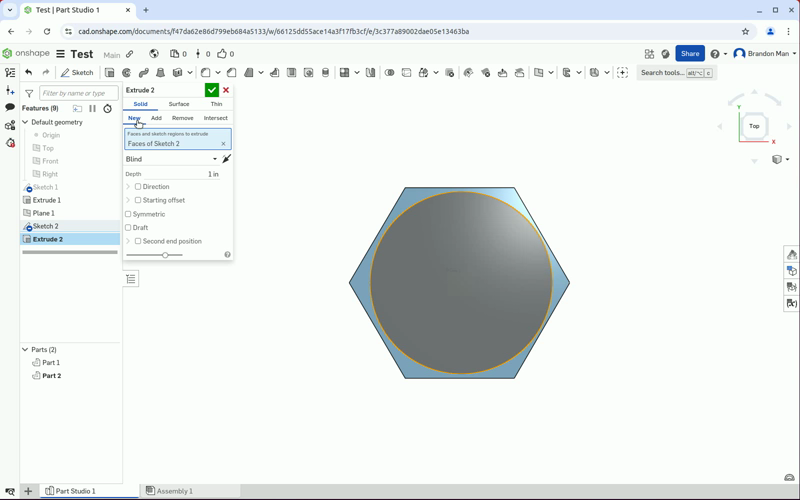
key(tab, 4)
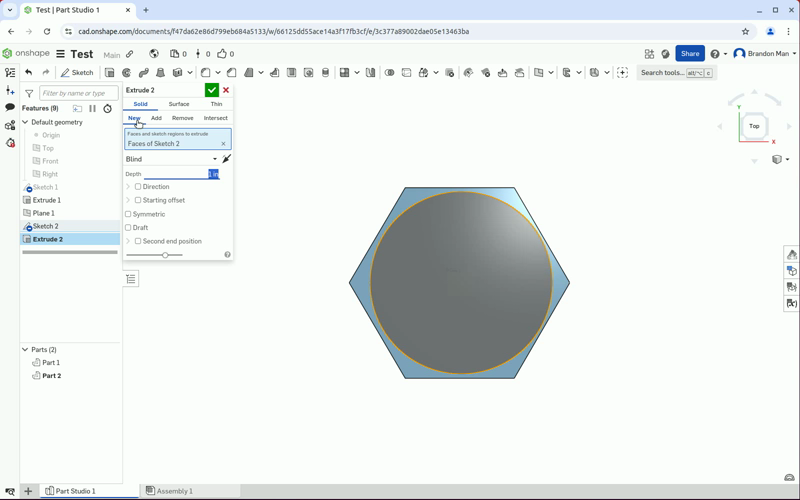
text(7.703)
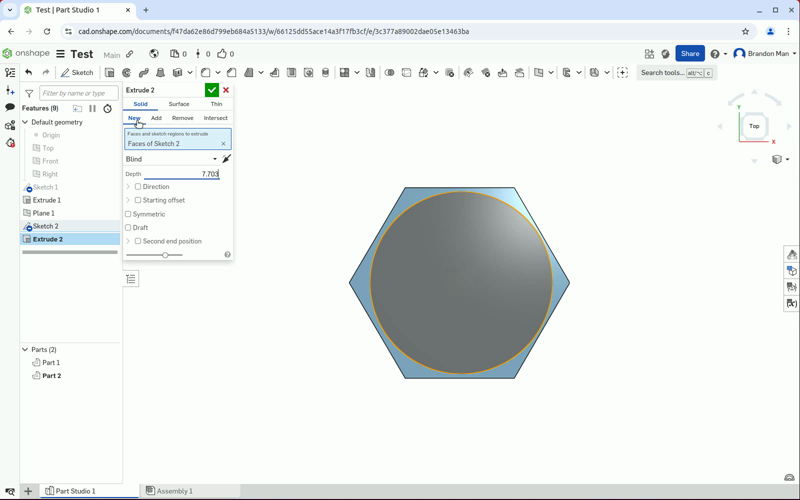
key(enter)
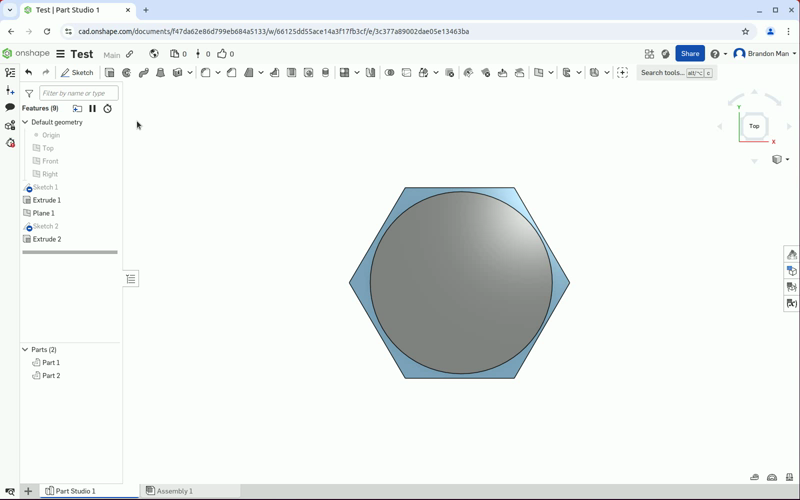
key(shift+h)
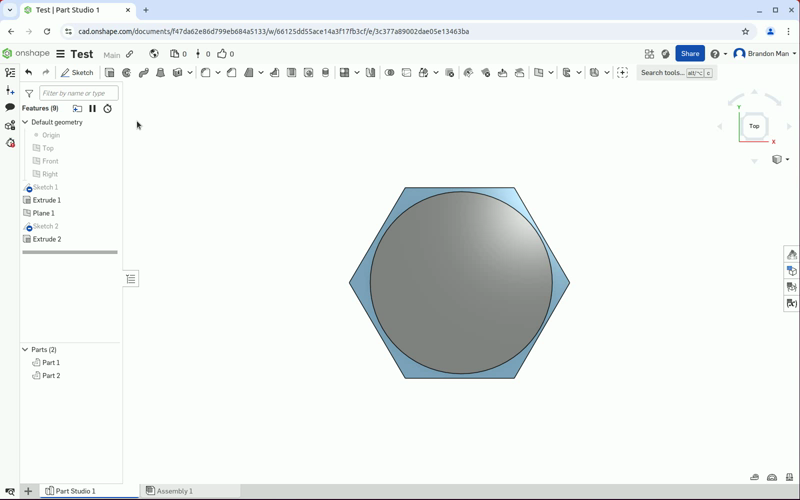
key(shift+h)
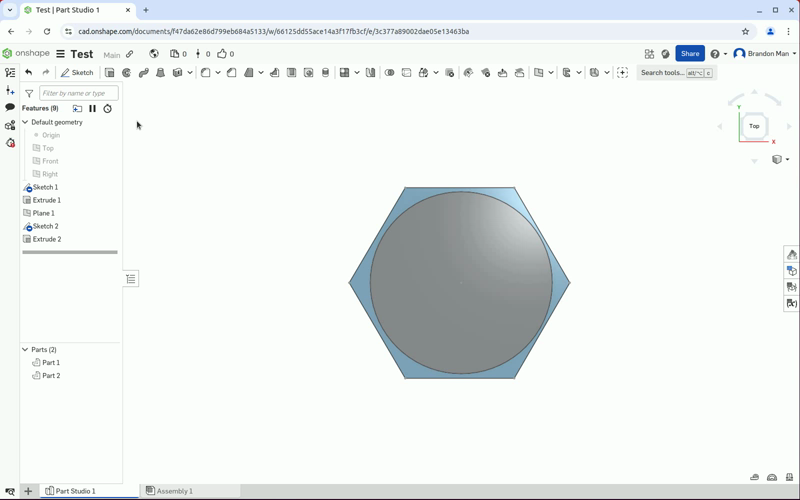
key(shift+7)
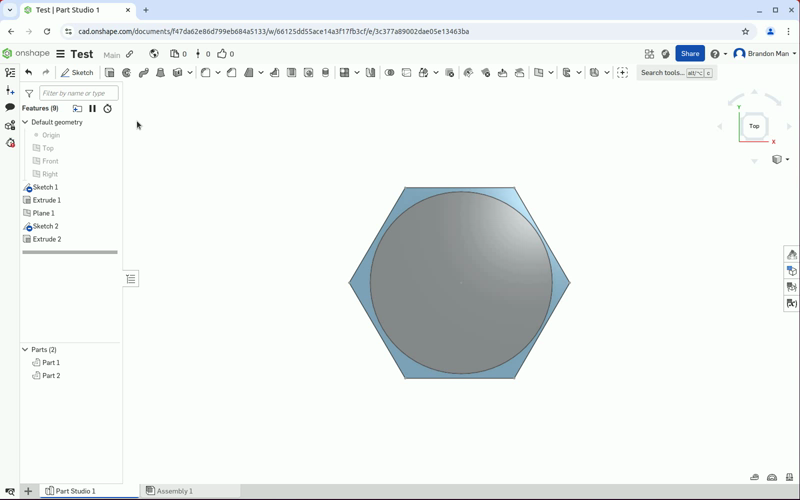
key(up, 3)
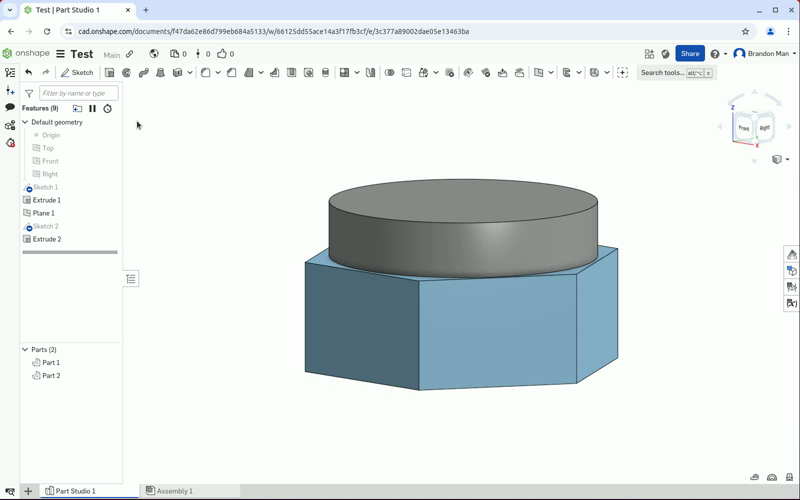
key(left, 3)
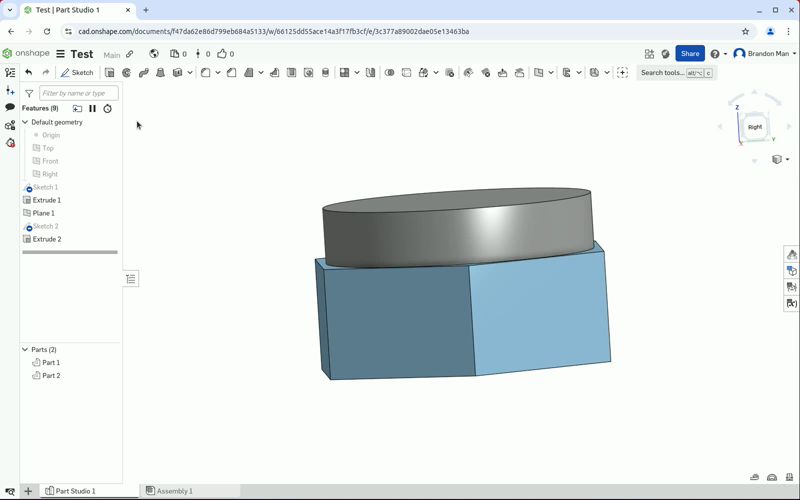
key(right, 3)
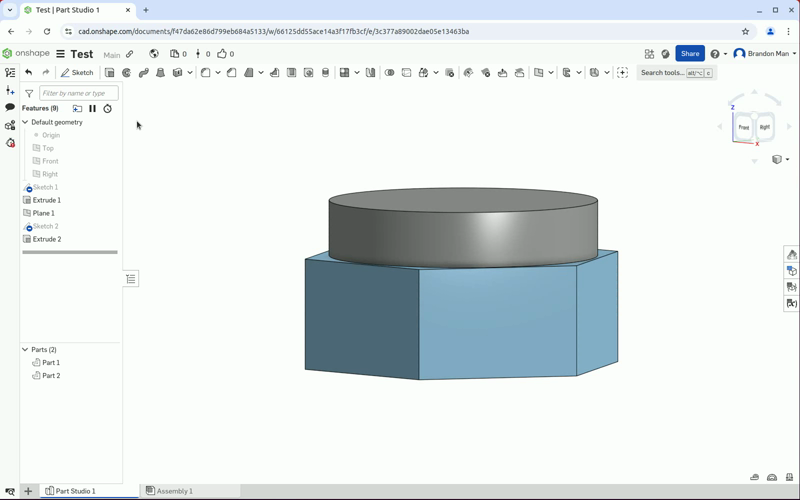
key(down, 3)
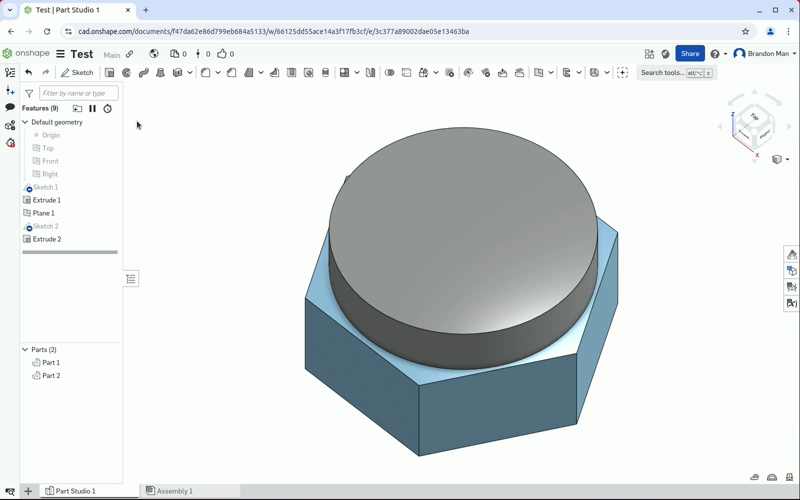
mouse_move(73, 189)
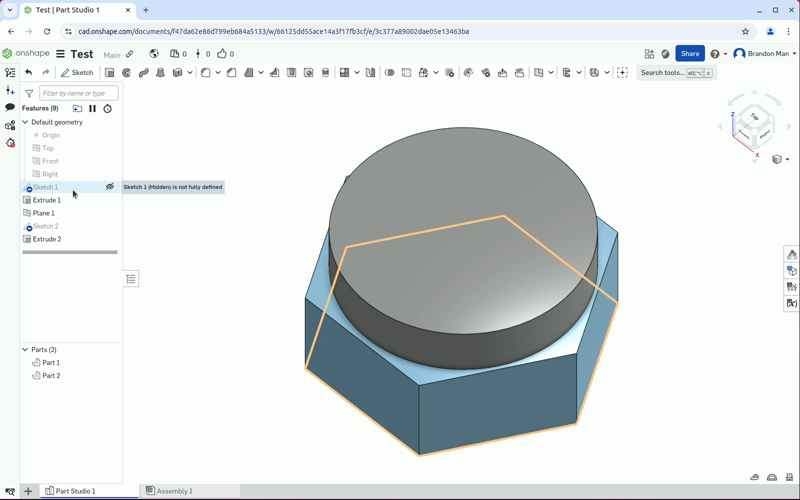
click(73, 189)